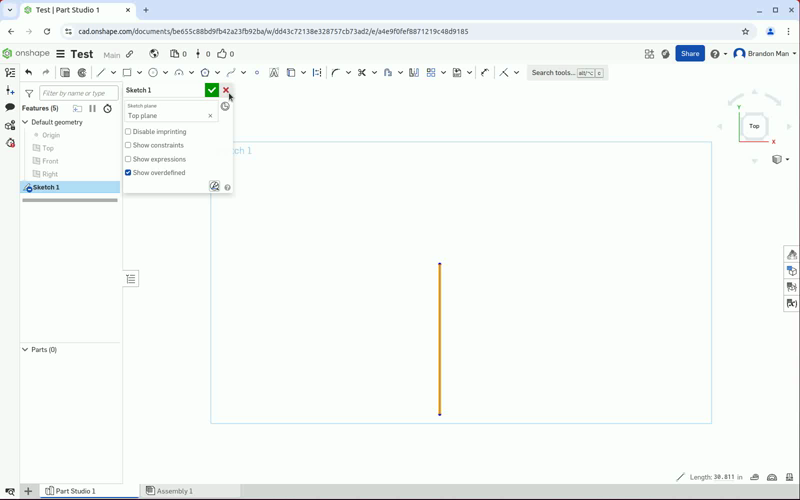
key(shift+h)
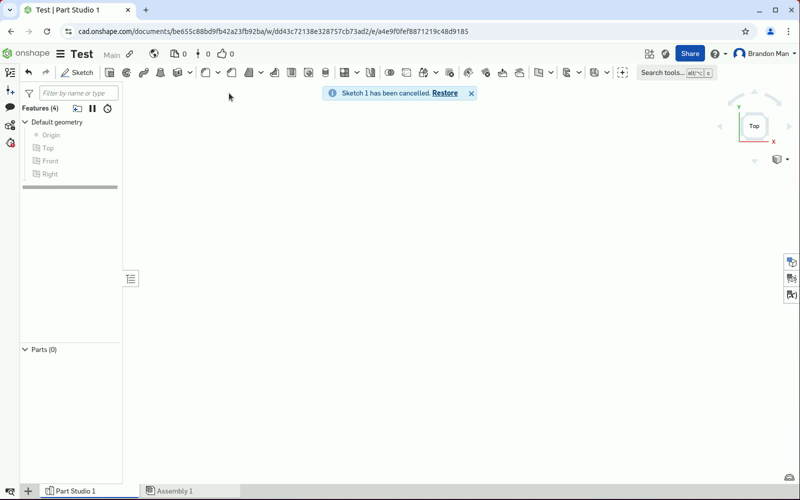
mouse_move(73, 352)
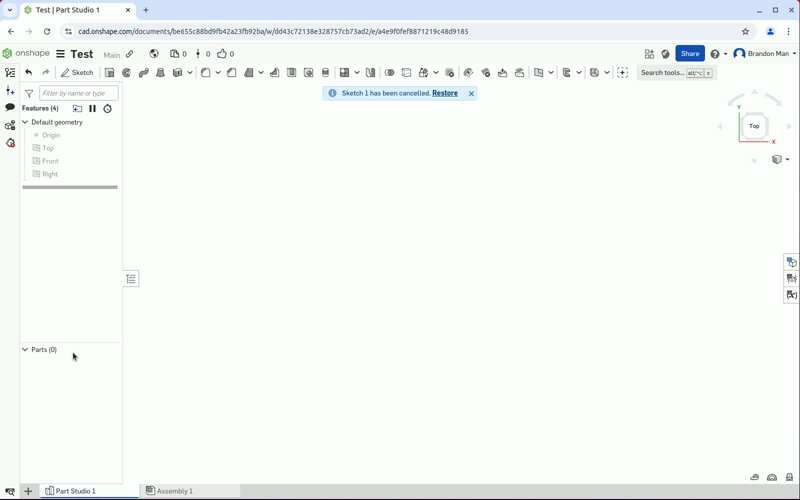
key(y)
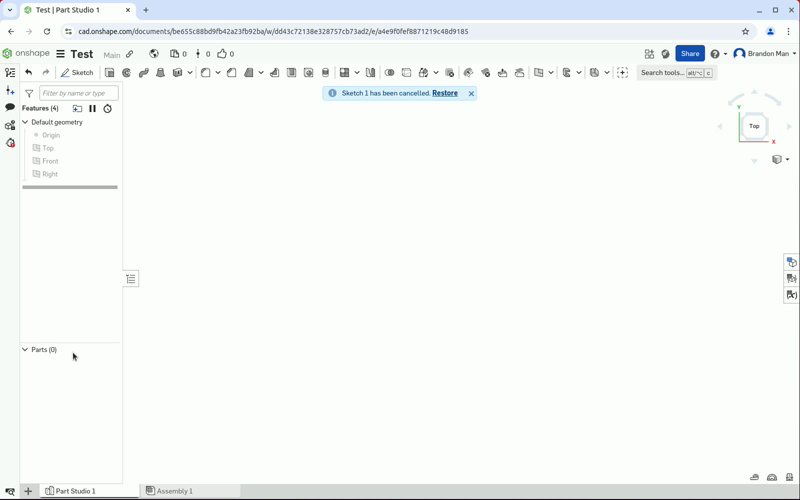
key(shift+p)
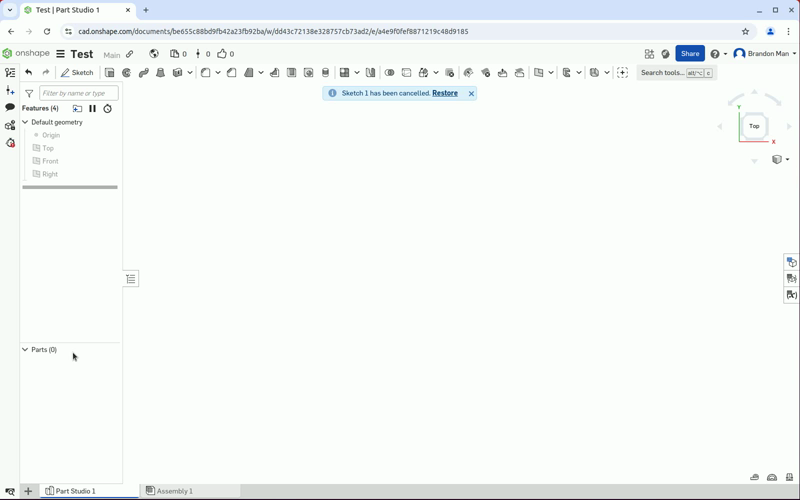
key(space)
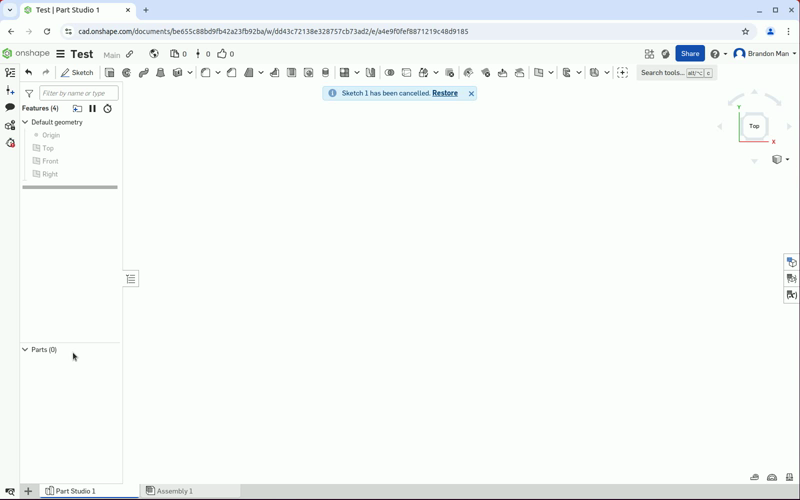
key_down(shift)
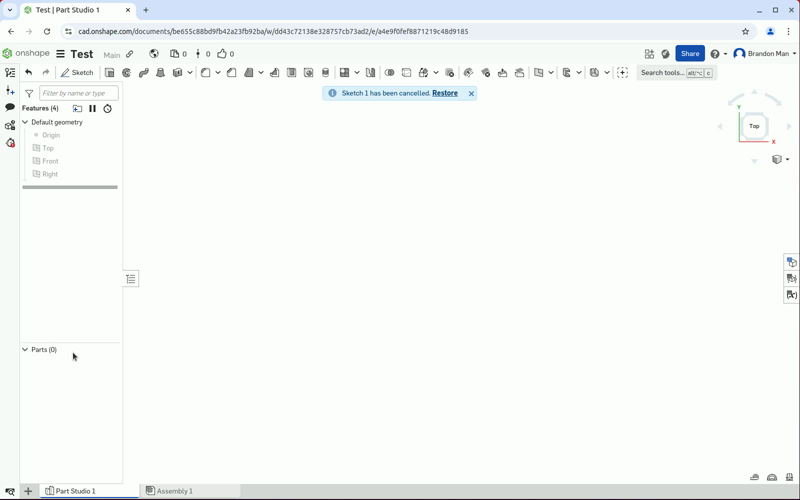
key(up)
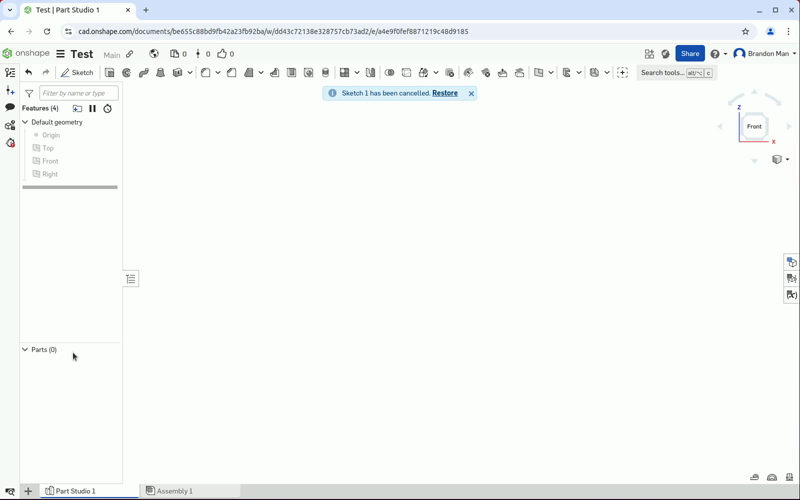
key_up(shift)
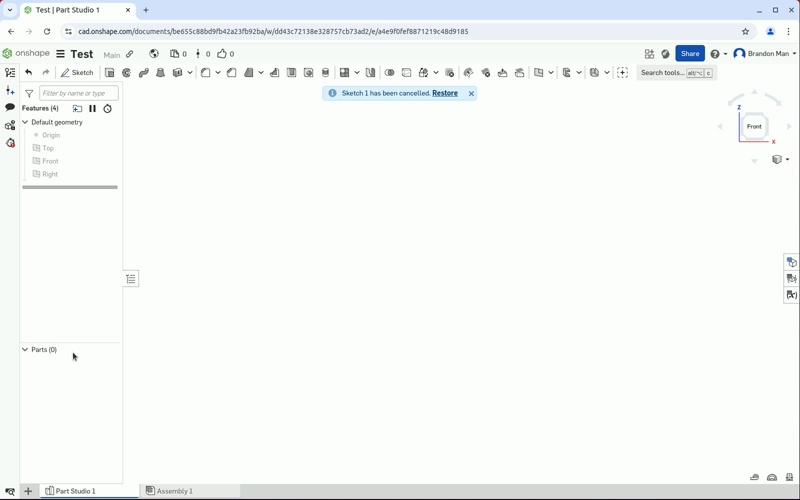
key(space)
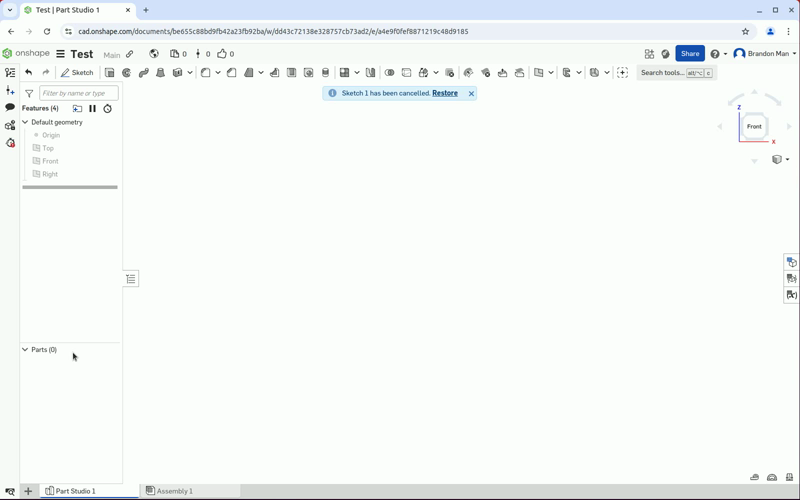
key_down(shift)
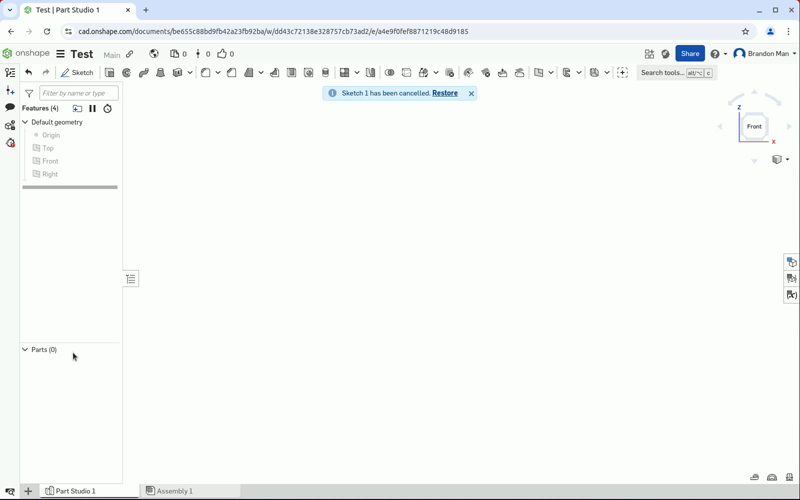
key(left)
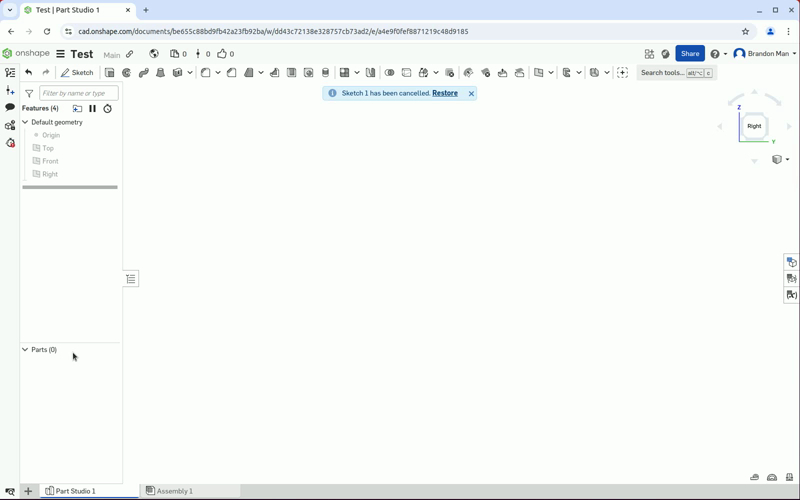
key_up(shift)
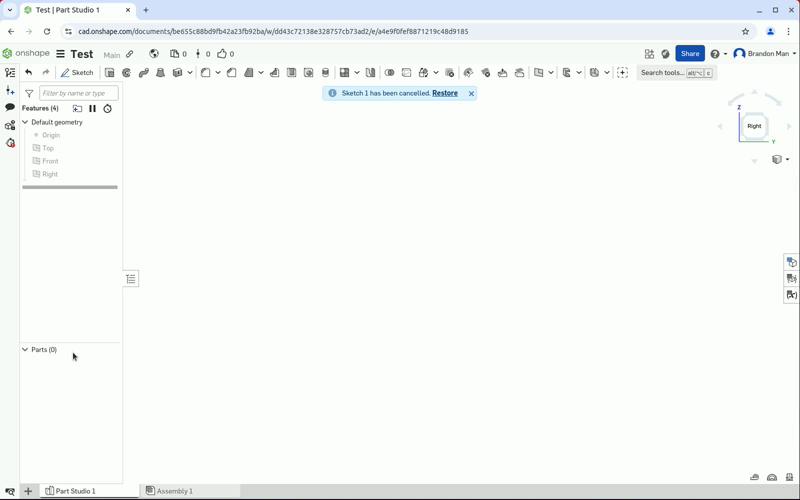
mouse_move(73, 352)
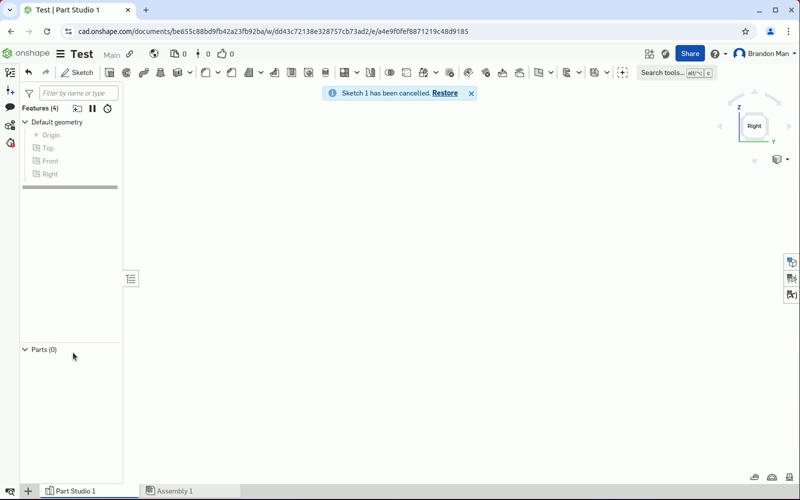
key(shift+y)
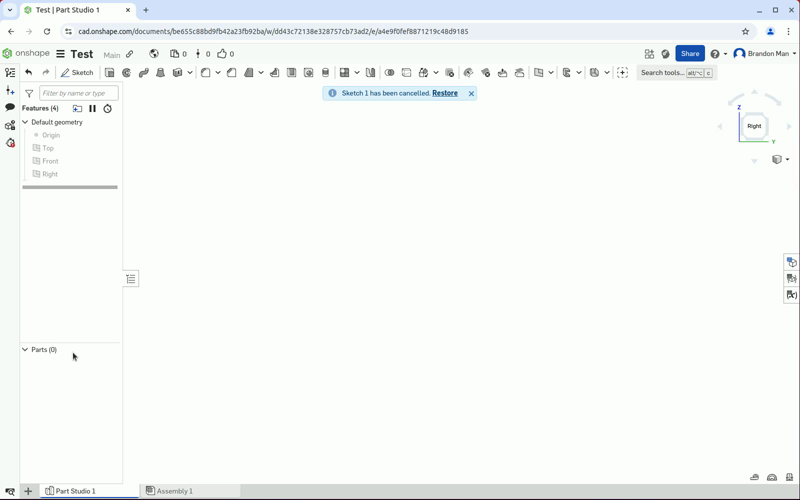
key(shift+s)
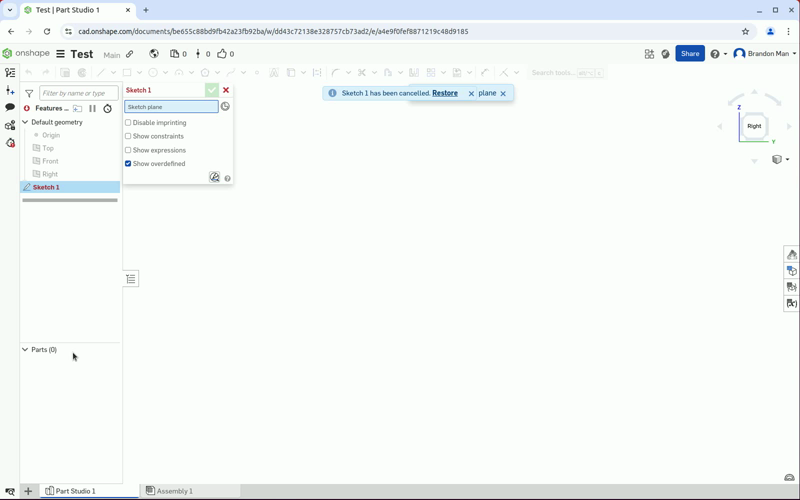
mouse_move(73, 176)
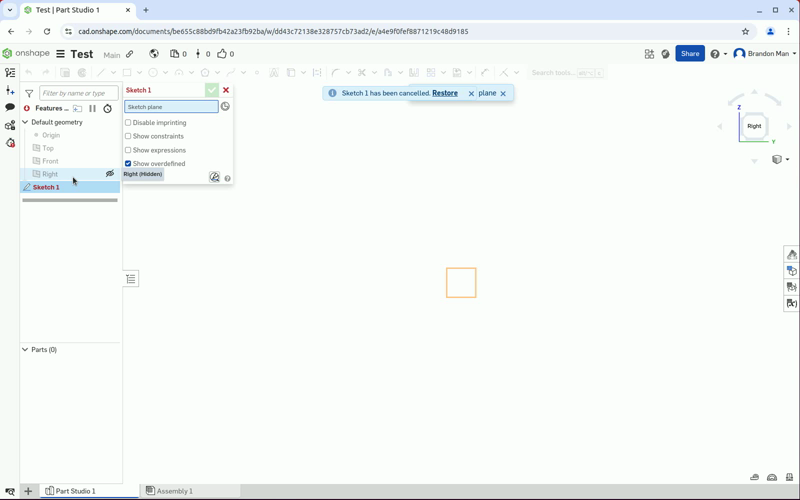
click(73, 176)
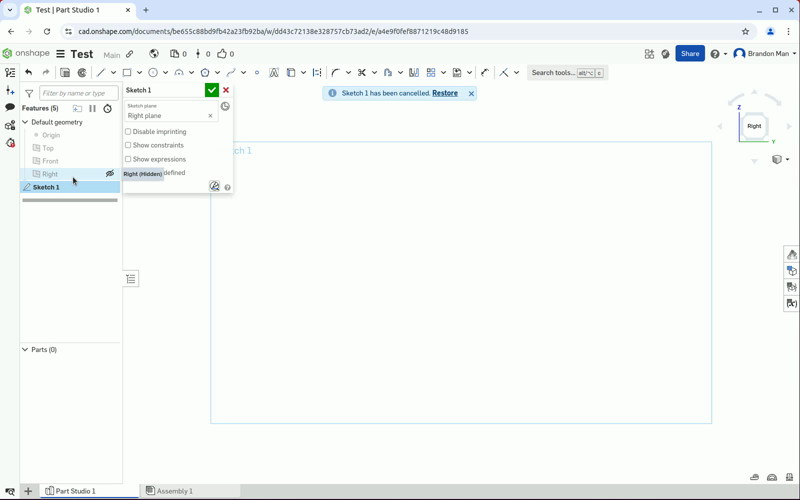
mouse_move(73, 352)
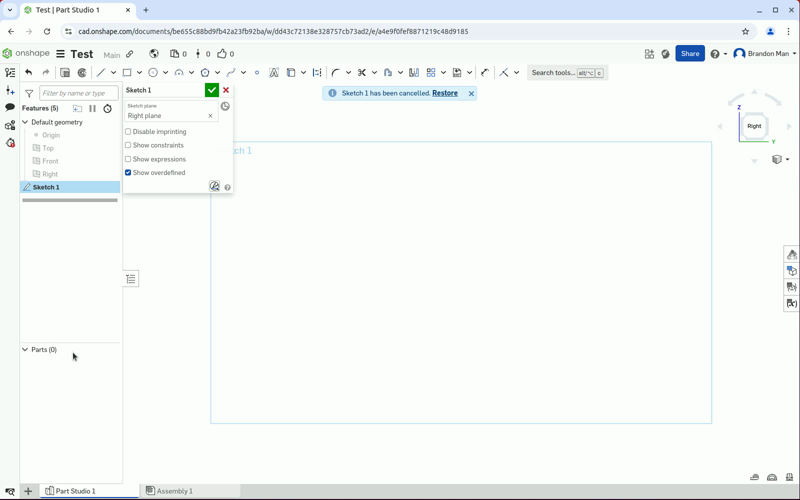
key(y)
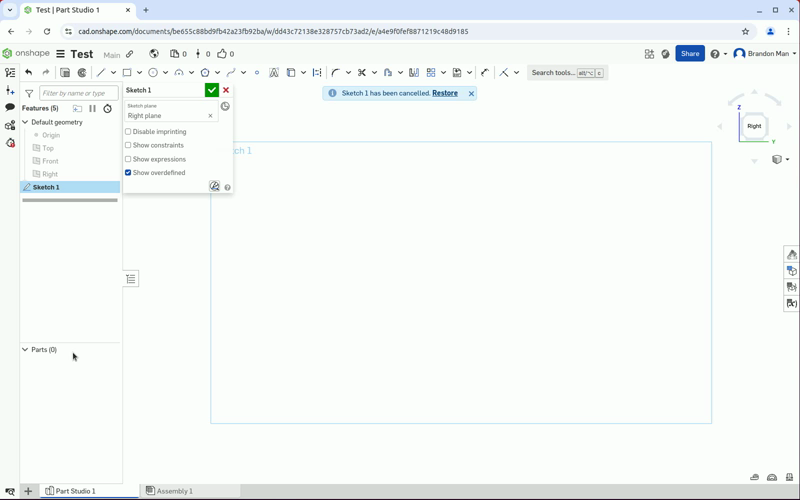
key(c)
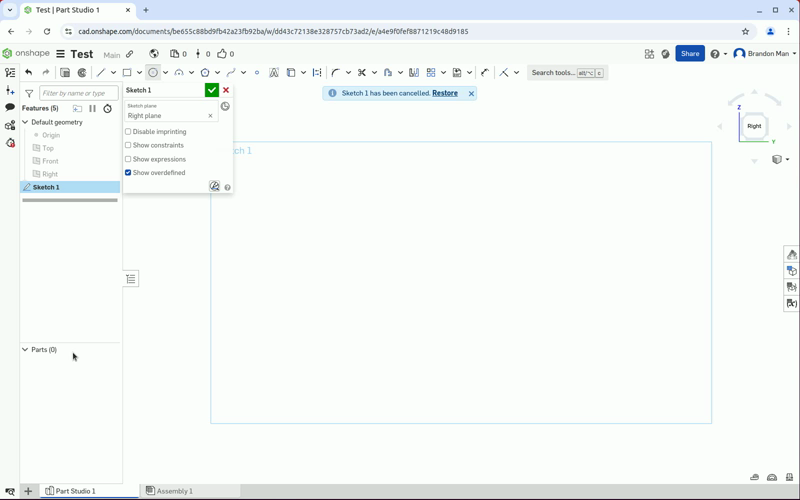
key_down(shift)
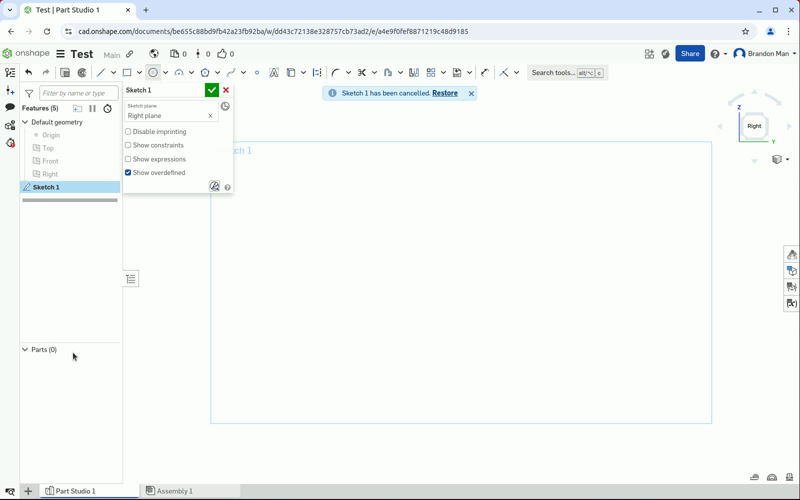
mouse_move(461, 282)
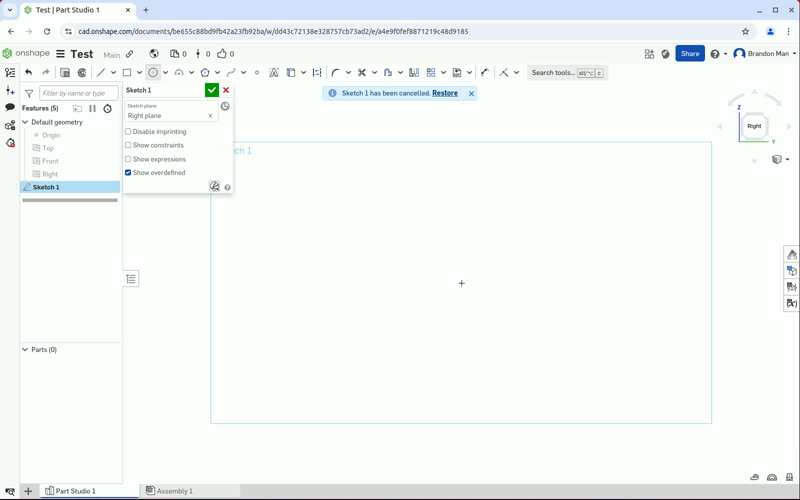
click(461, 282)
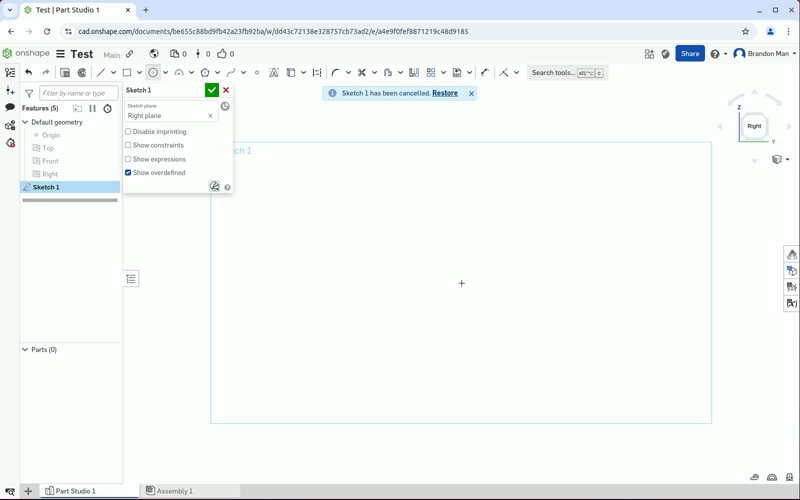
key_up(shift)
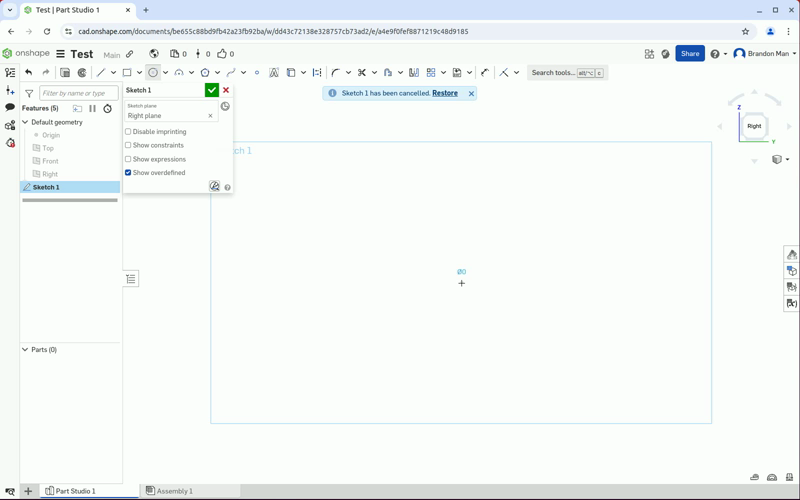
mouse_move(470, 282)
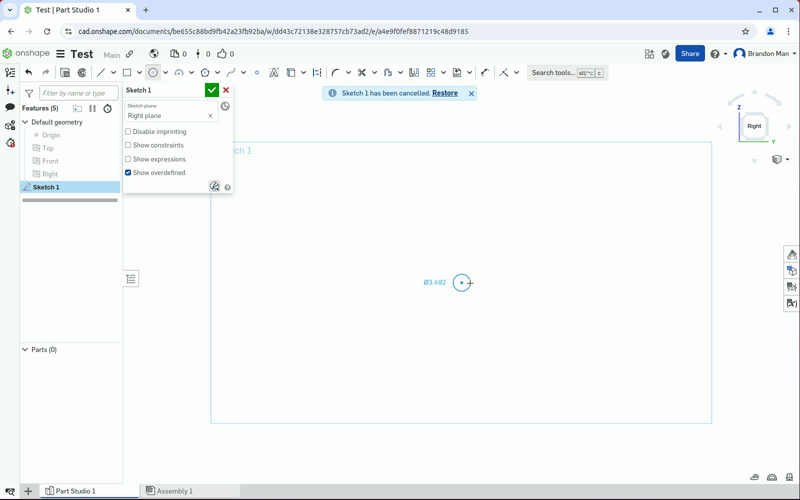
click(470, 282)
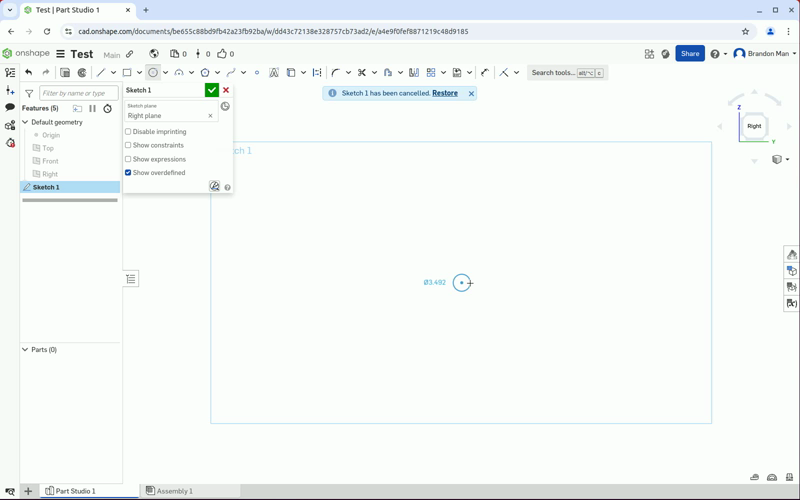
key(esc)
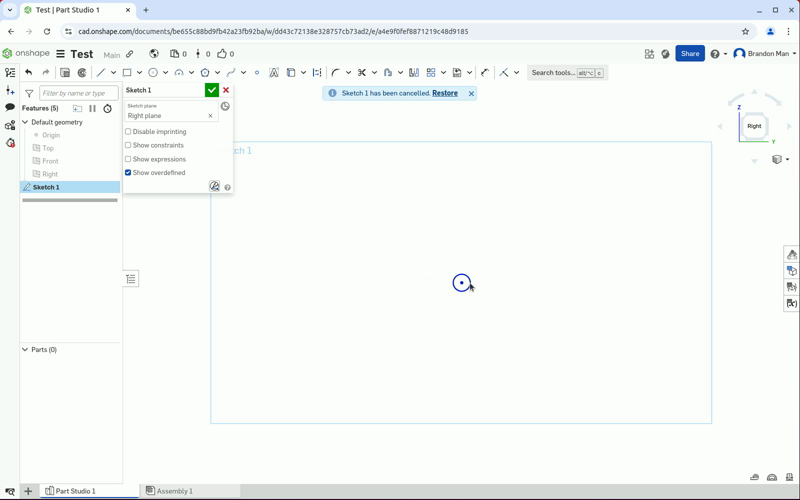
mouse_move(454, 281)
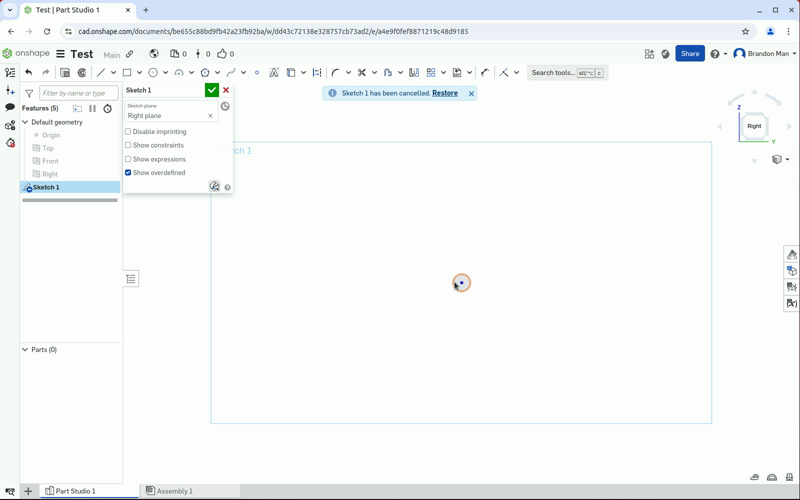
scroll(6)
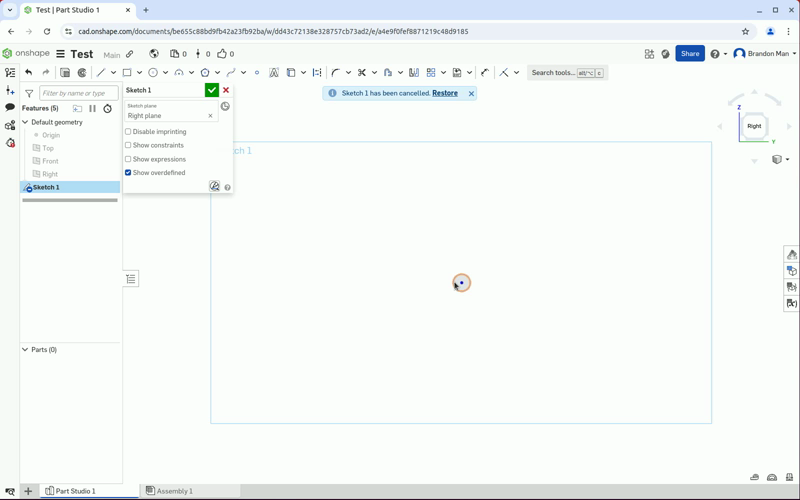
scroll(6)
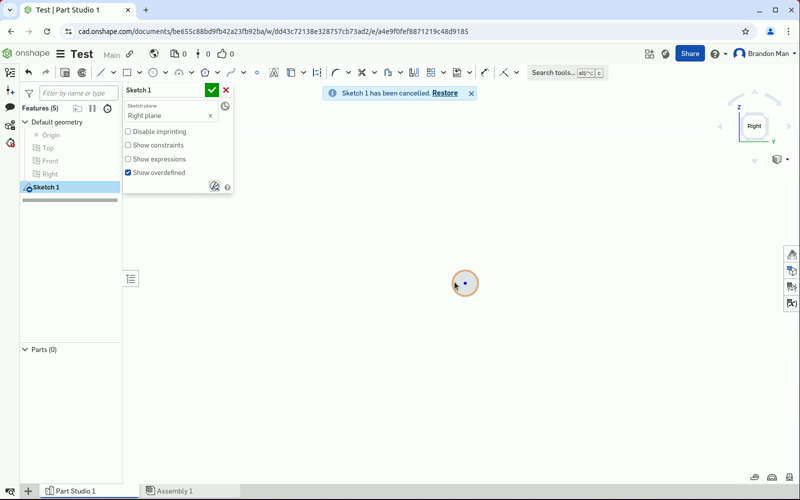
scroll(6)
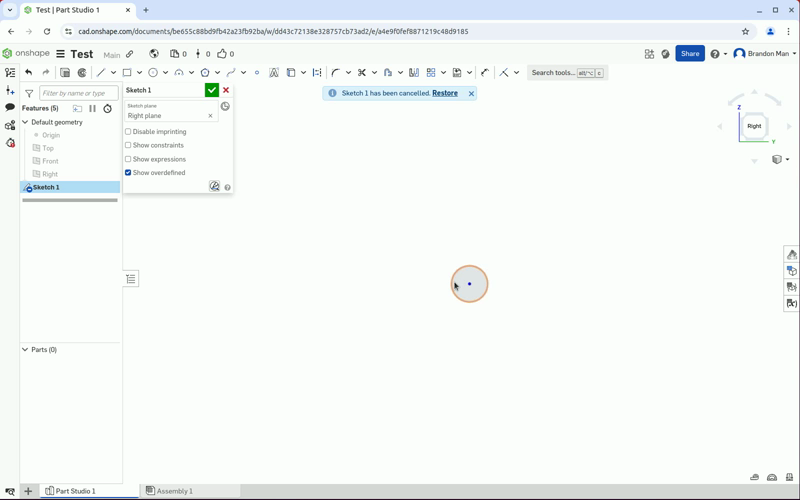
scroll(6)
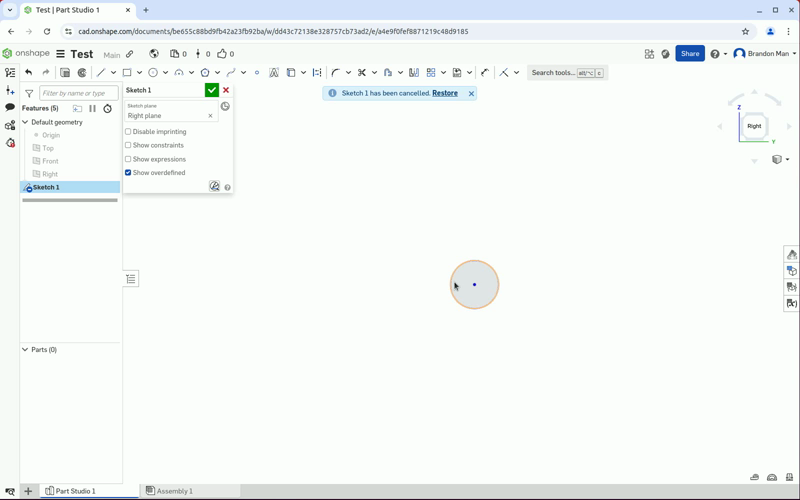
scroll(6)
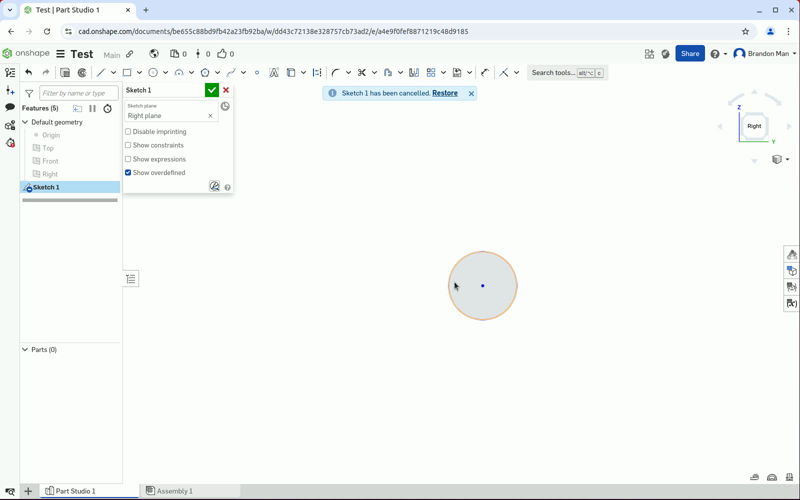
scroll(6)
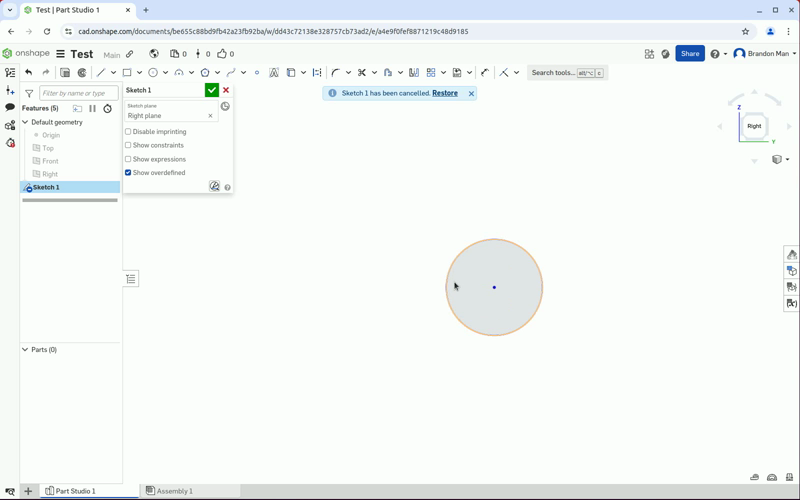
scroll(6)
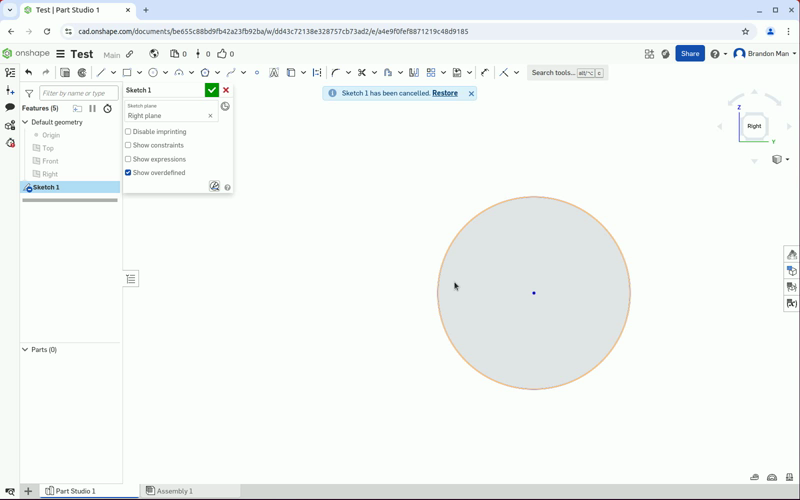
click(454, 281)
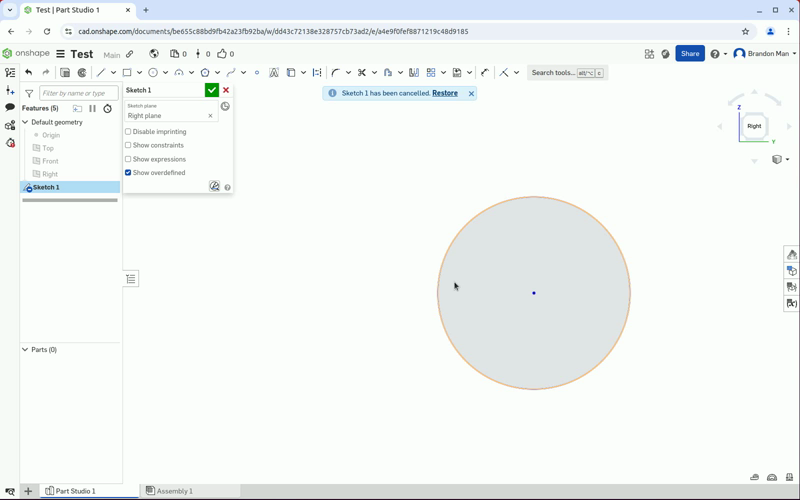
scroll(-6)
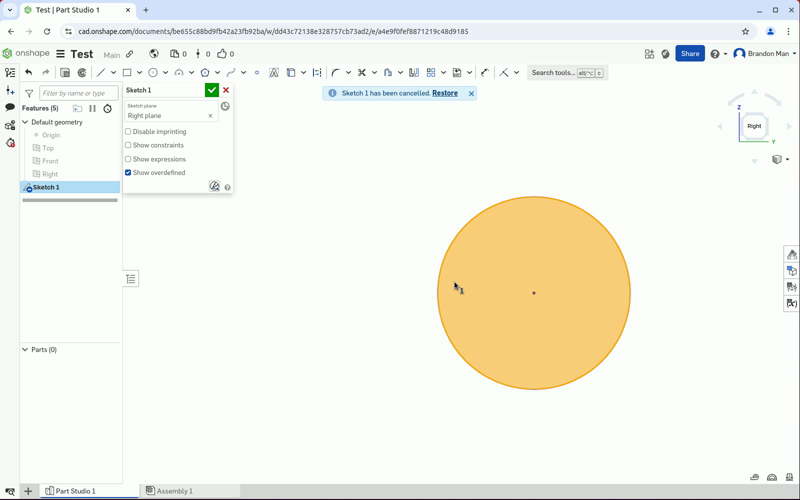
scroll(-6)
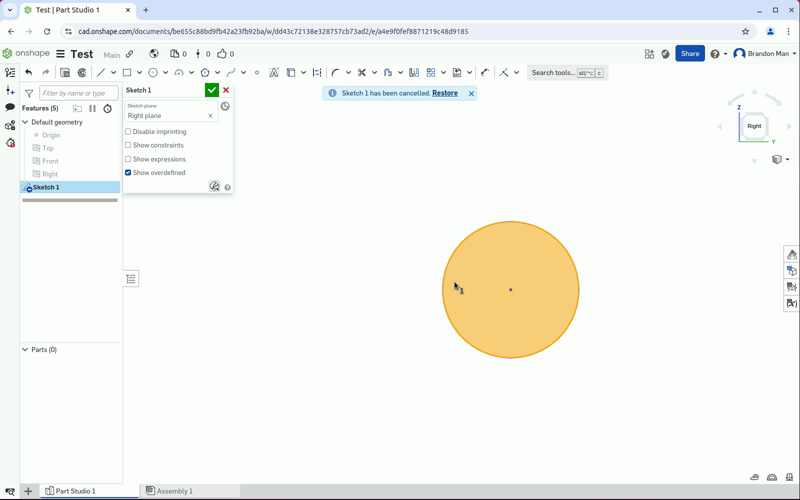
scroll(-6)
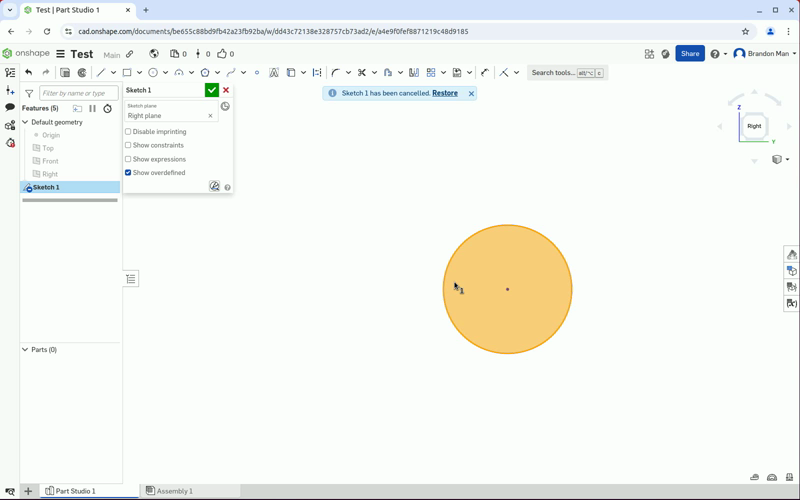
scroll(-6)
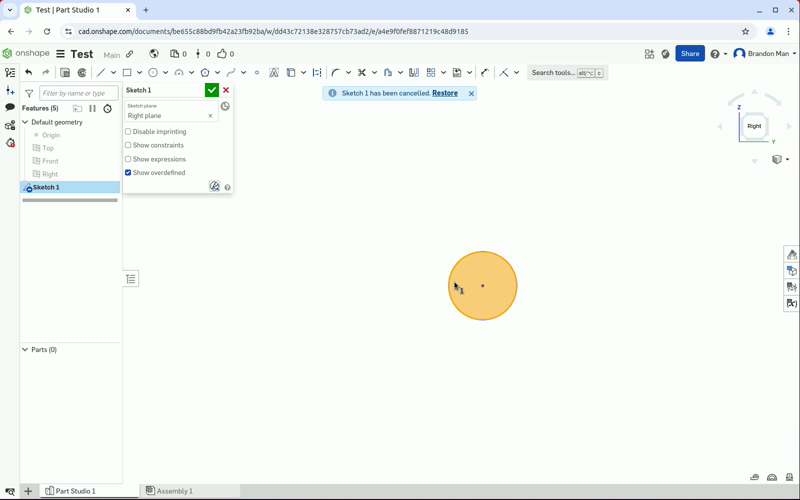
scroll(-6)
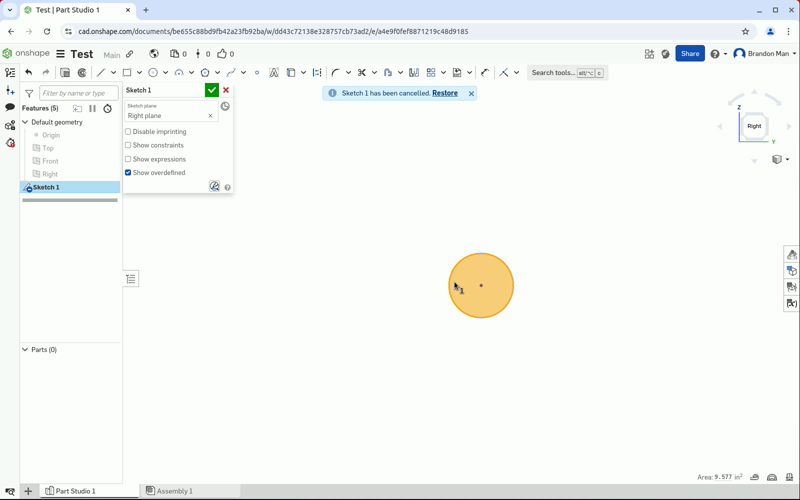
scroll(-6)
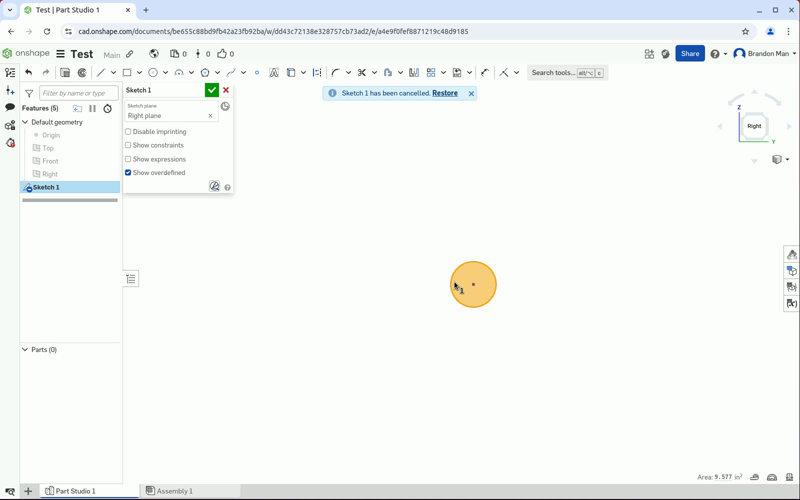
scroll(-6)
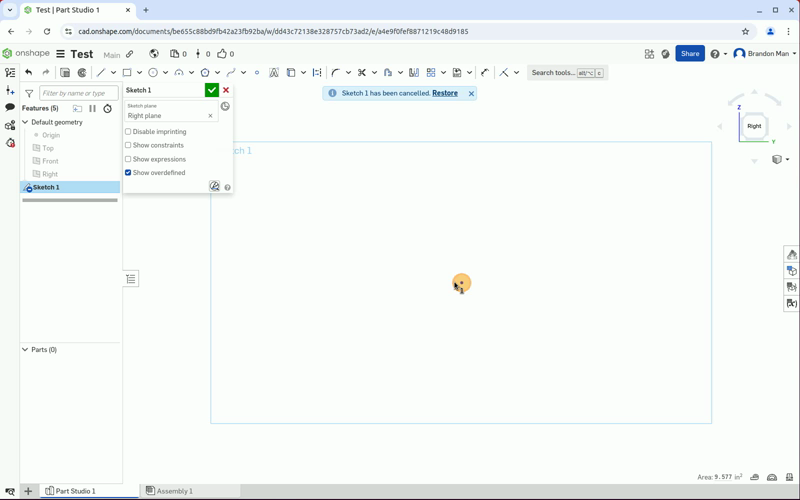
mouse_move(73, 352)
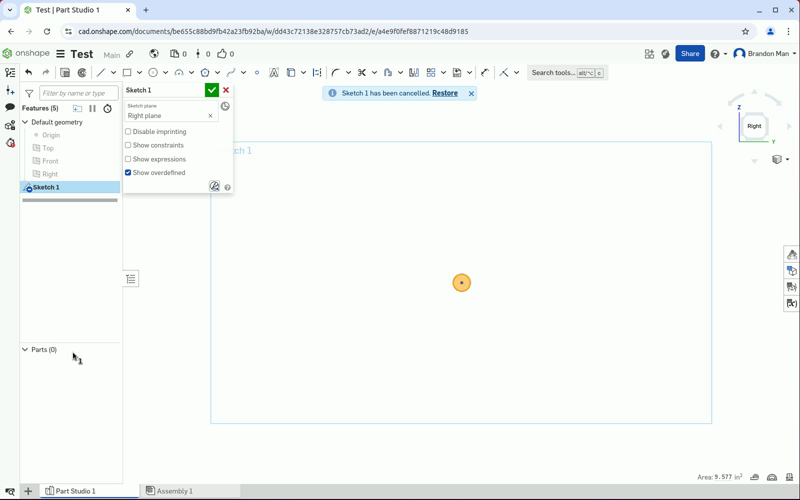
key(shift+y)
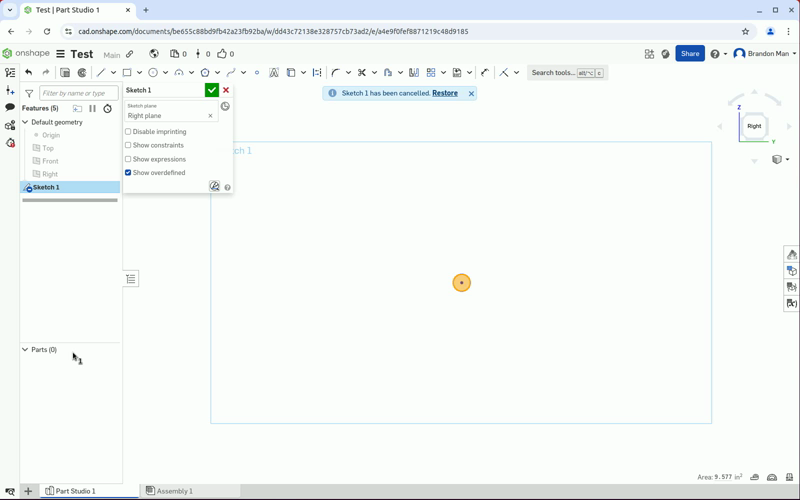
key(shift+e)
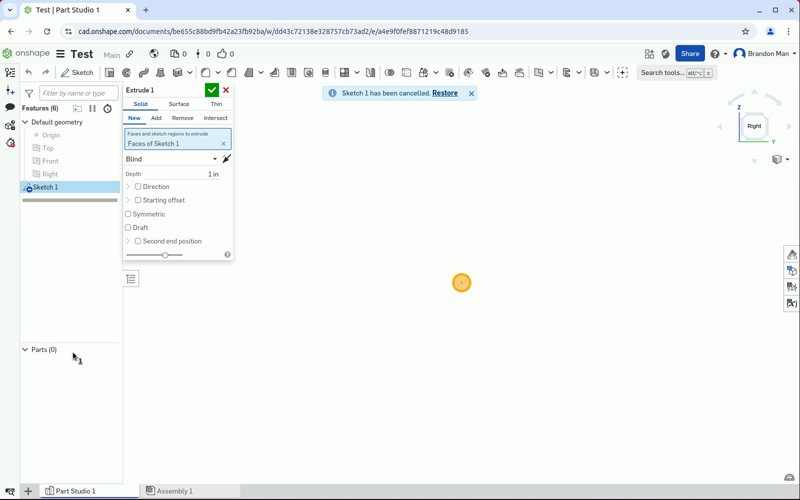
mouse_move(143, 106)
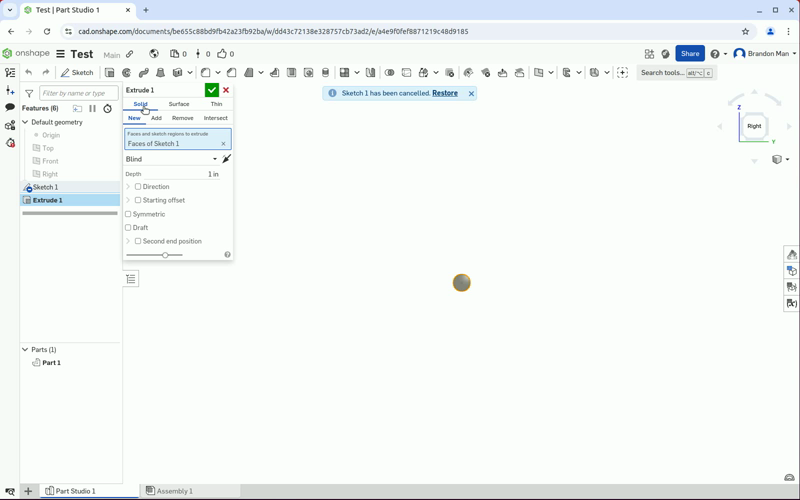
click(143, 106)
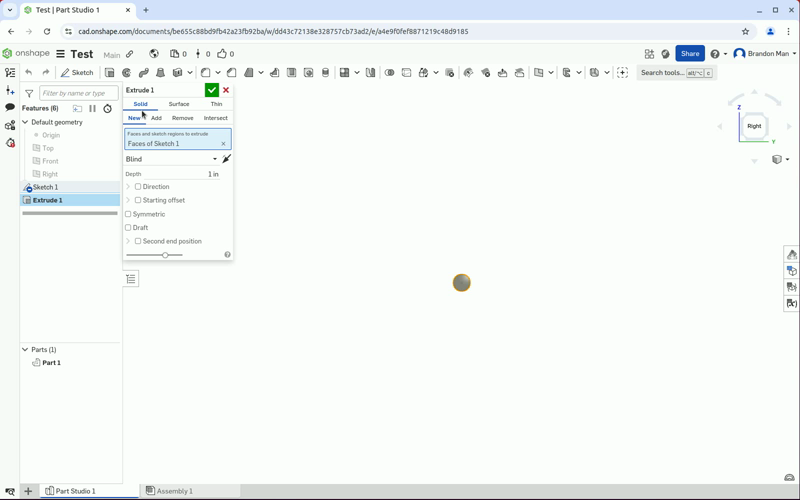
mouse_move(137, 120)
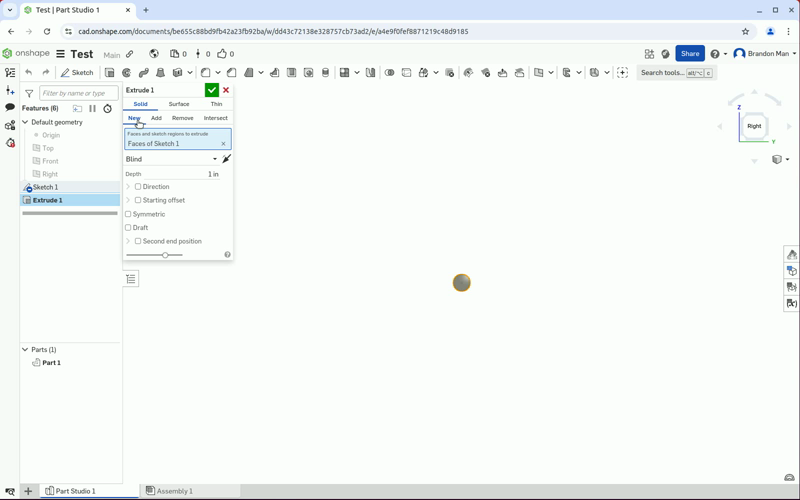
click(137, 120)
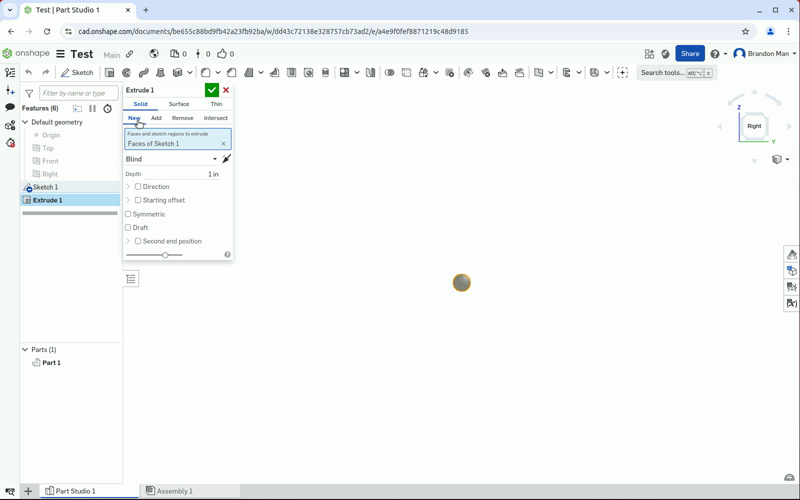
key(tab, 4)
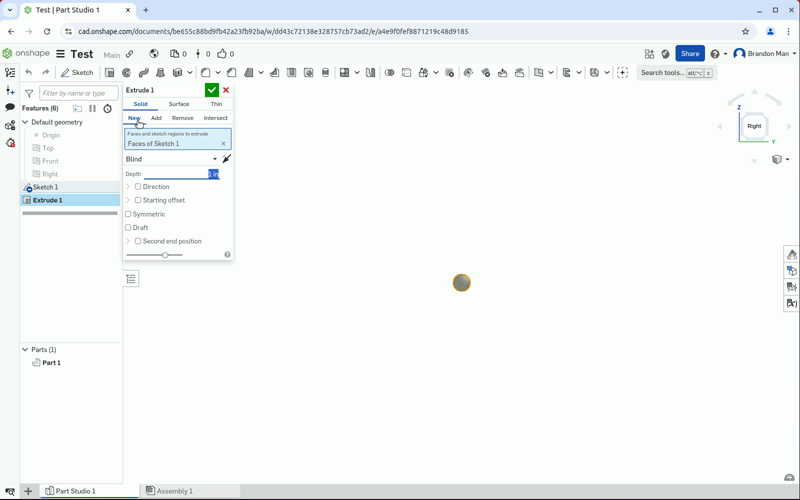
text(46.216)
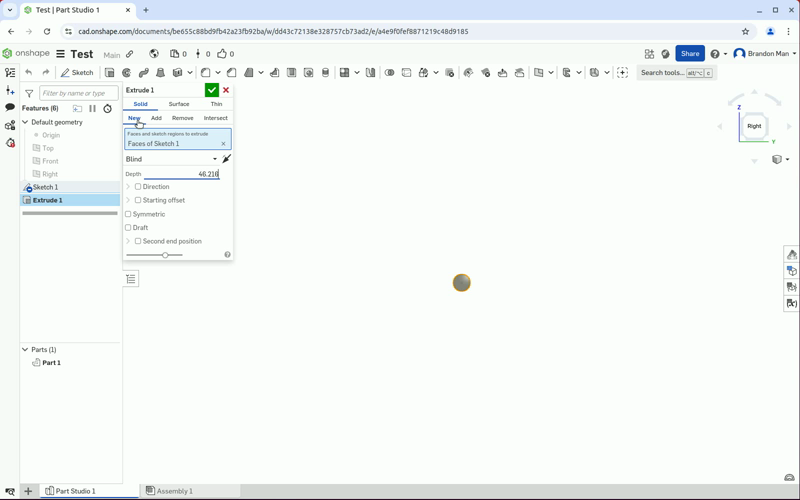
key(tab, 3)
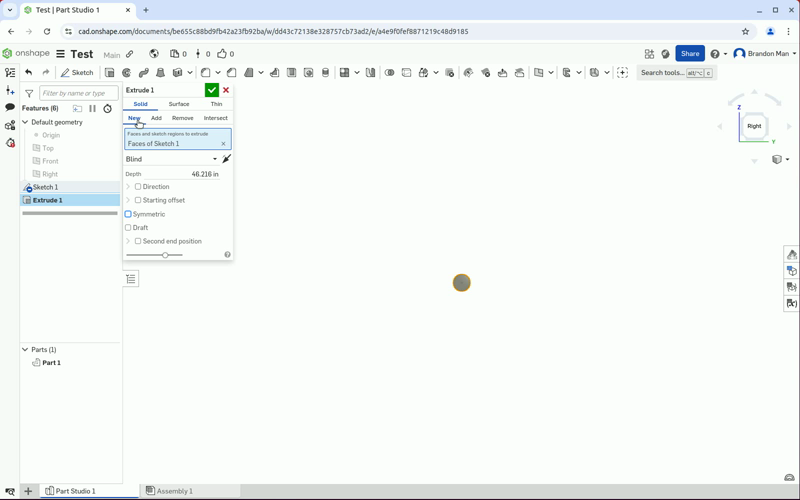
key(space)
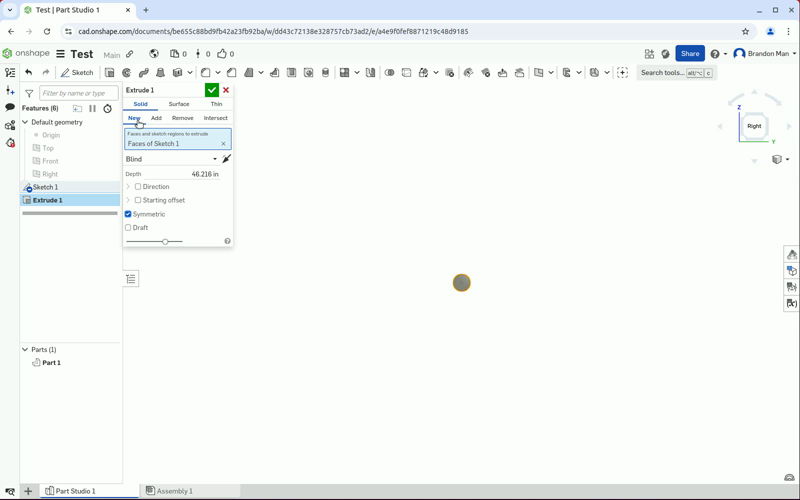
key(enter)
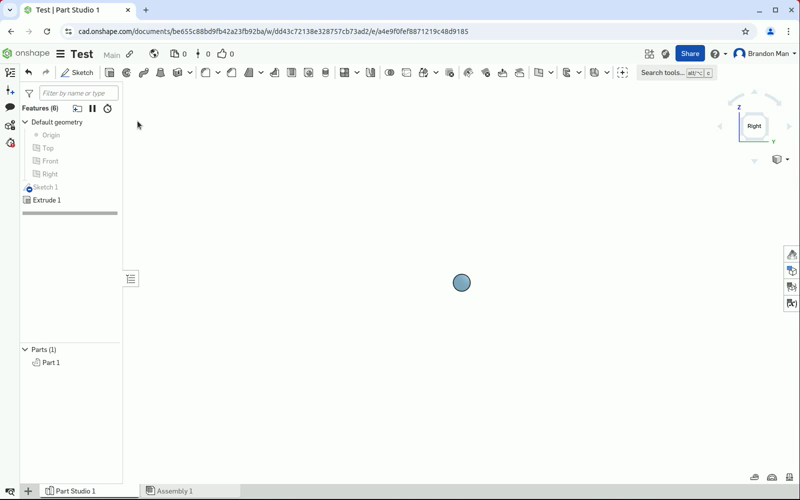
key(shift+h)
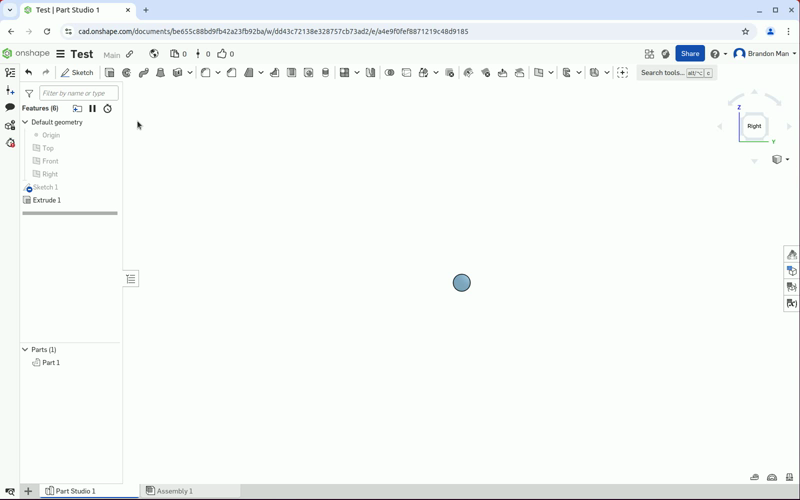
key(shift+h)
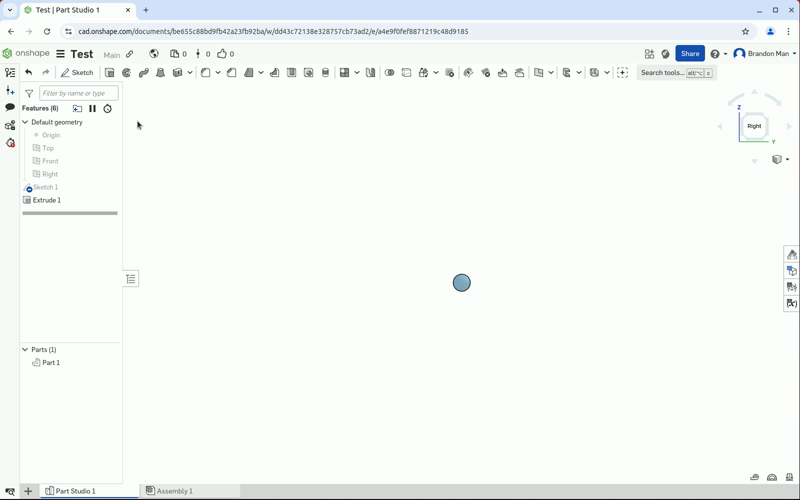
mouse_move(73, 189)
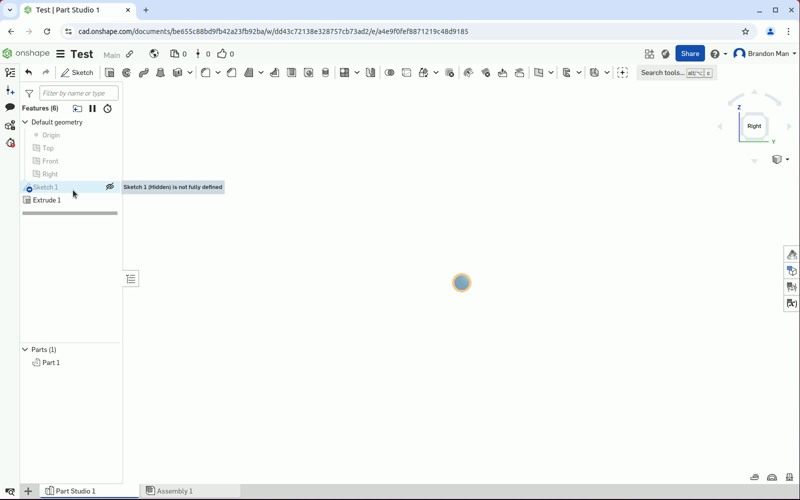
click(73, 189)
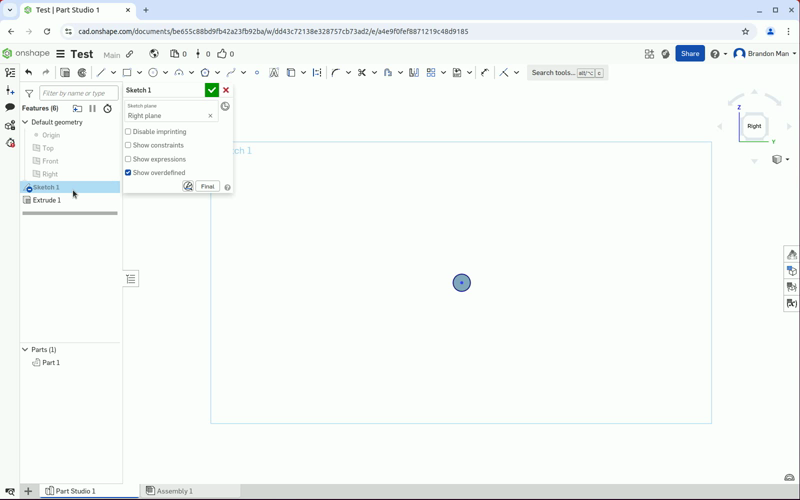
mouse_move(229, 92)
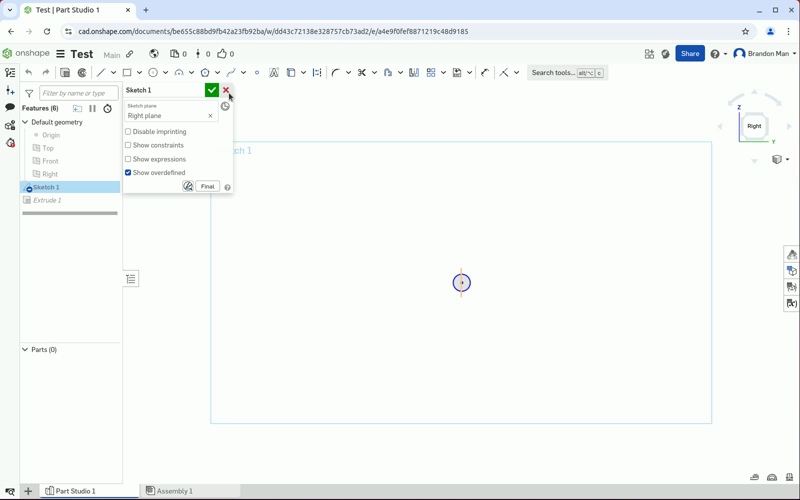
click(229, 92)
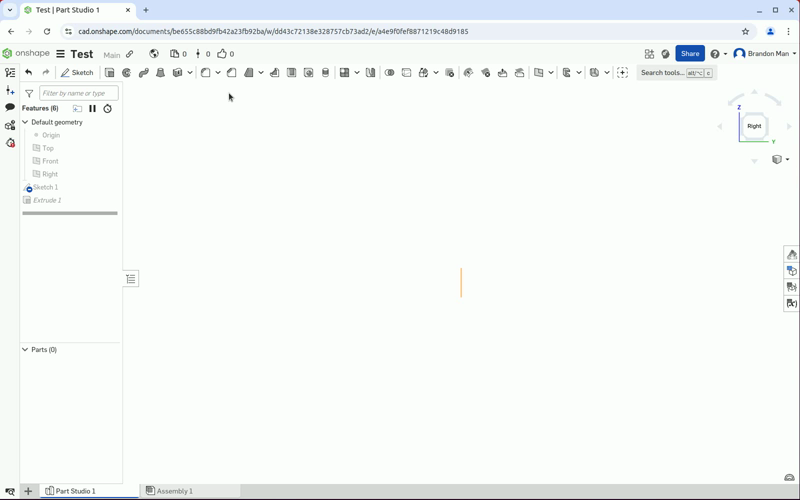
mouse_move(541, 75)
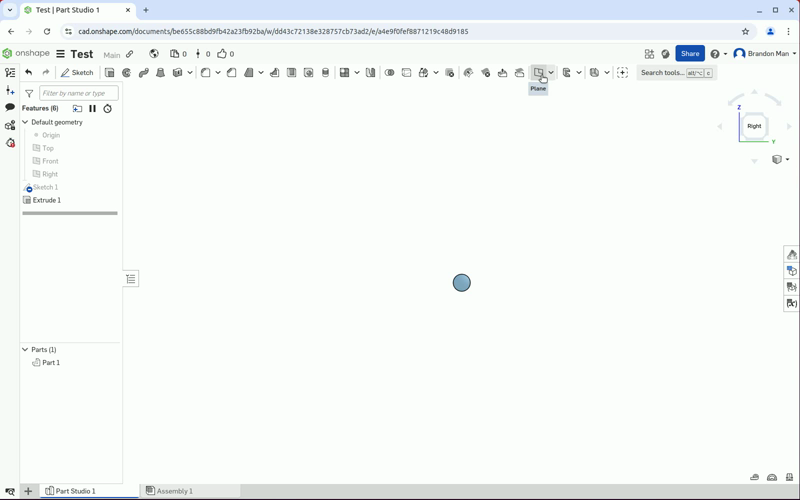
click(541, 75)
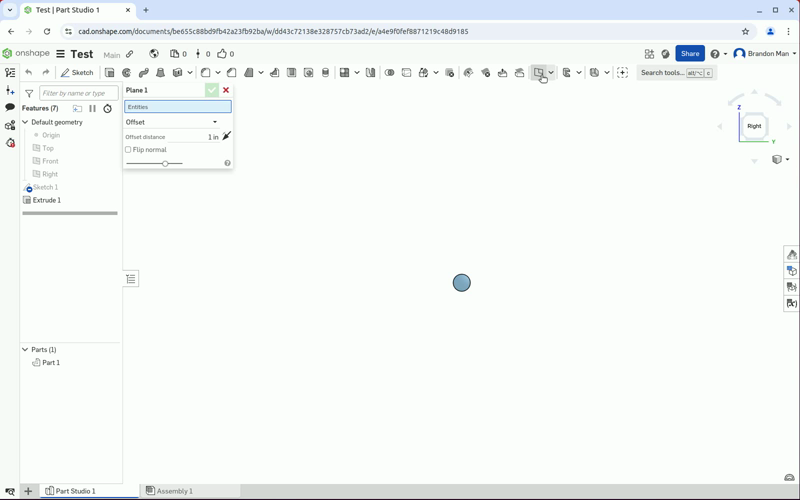
mouse_move(73, 176)
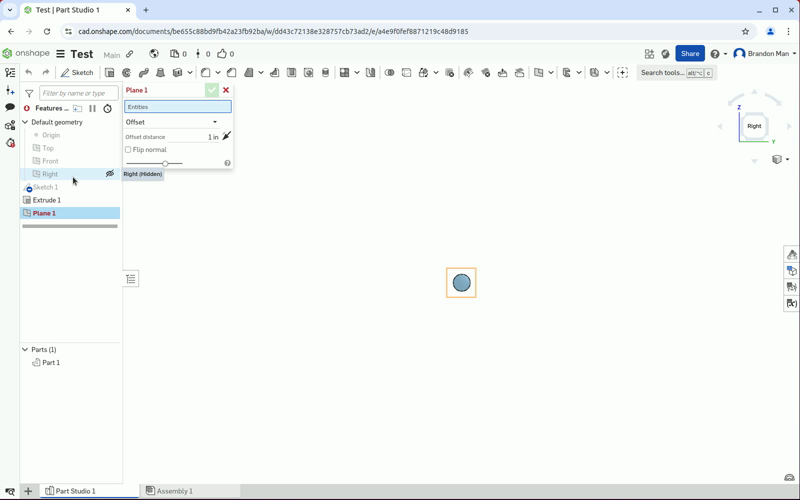
click(73, 176)
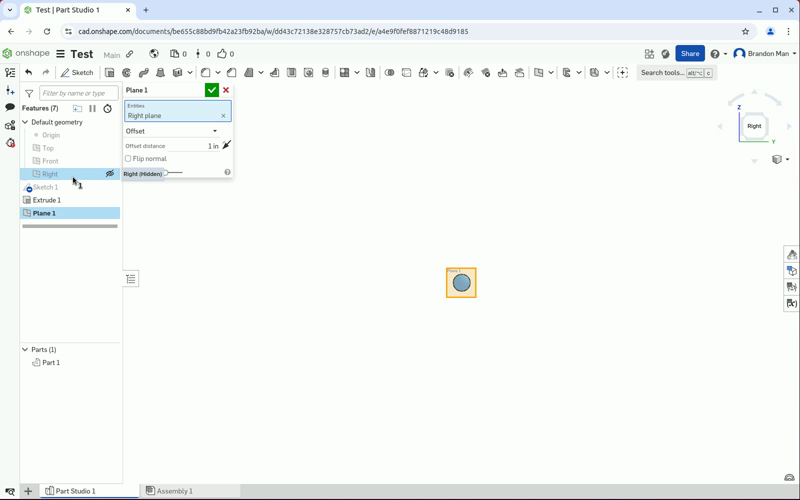
key(tab, 2)
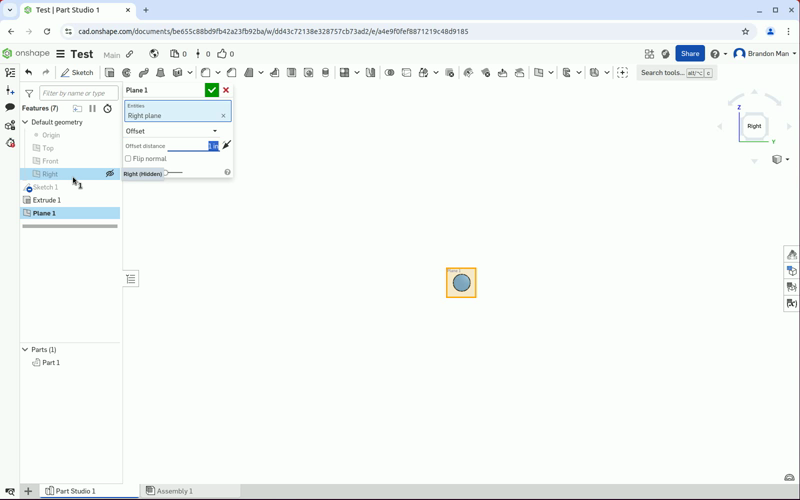
text(23.108)
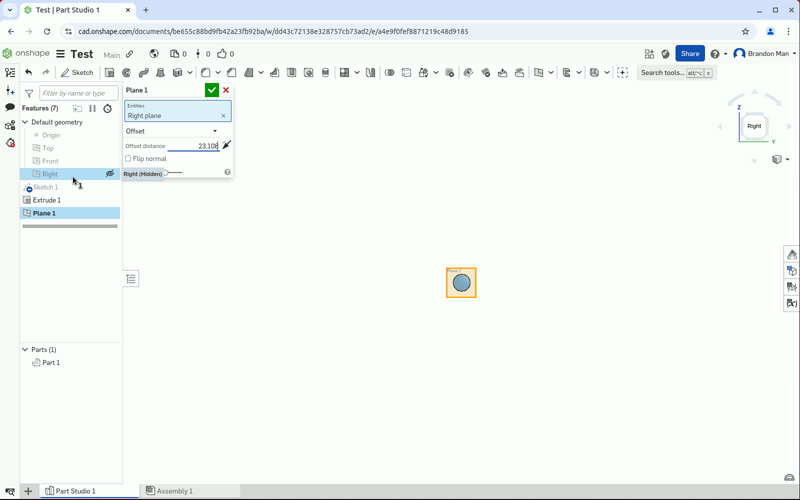
key(enter, 2)
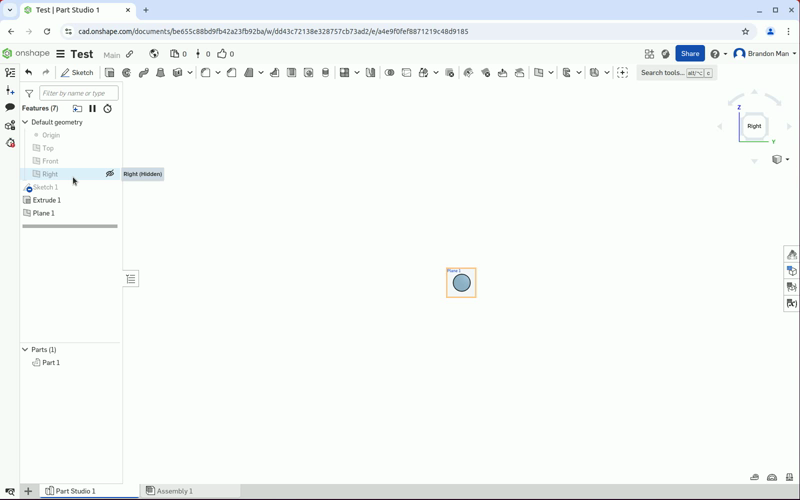
key(shift+s)
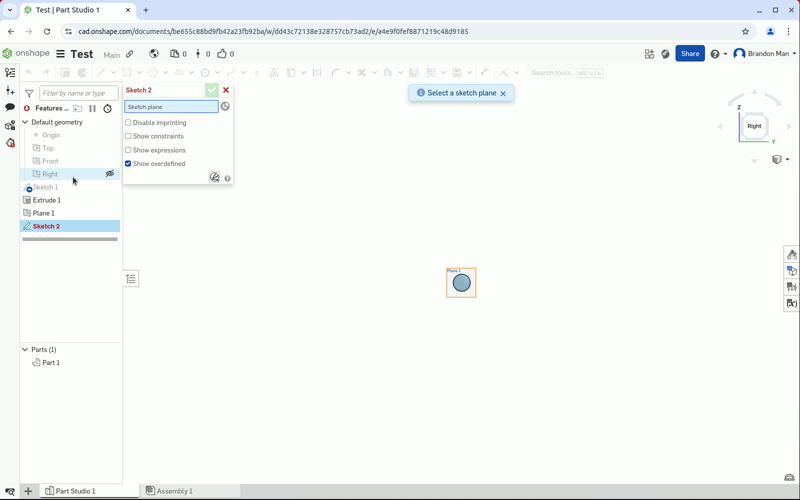
mouse_move(73, 215)
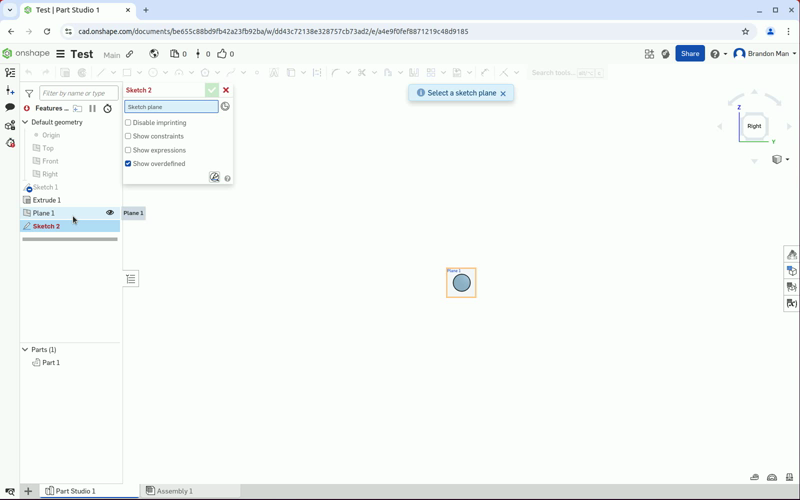
click(73, 215)
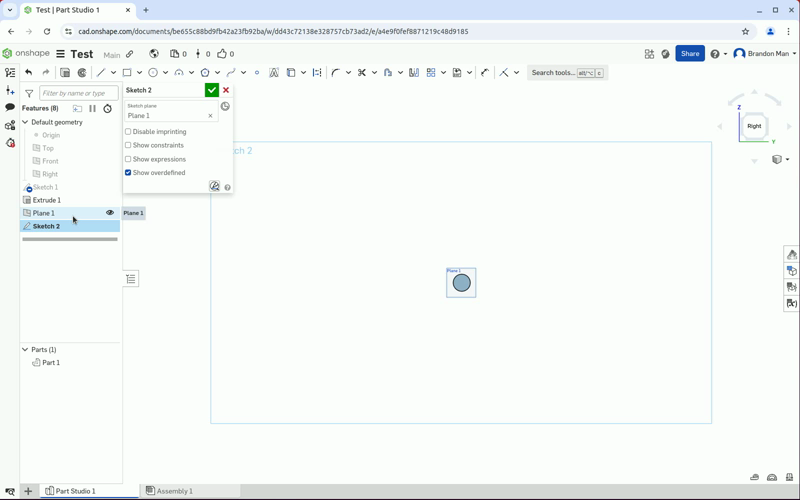
mouse_move(73, 352)
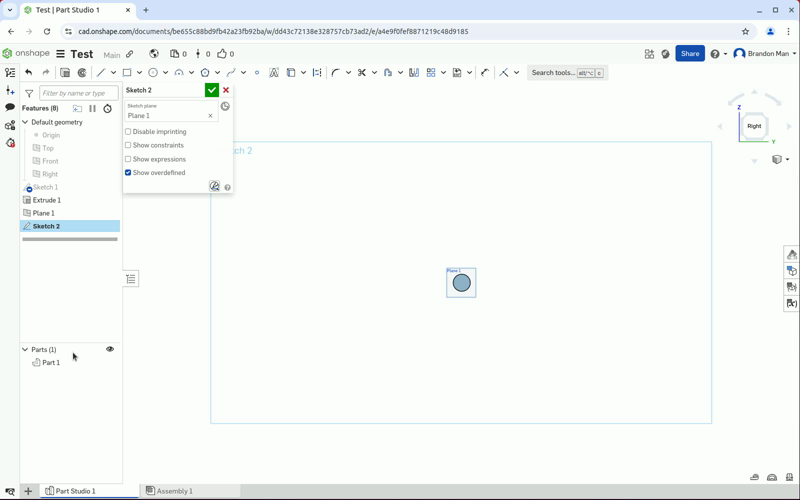
key(y)
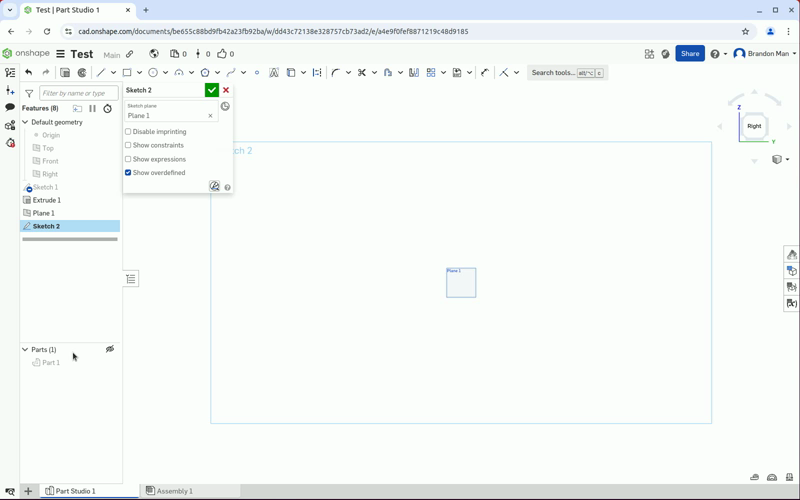
key(c)
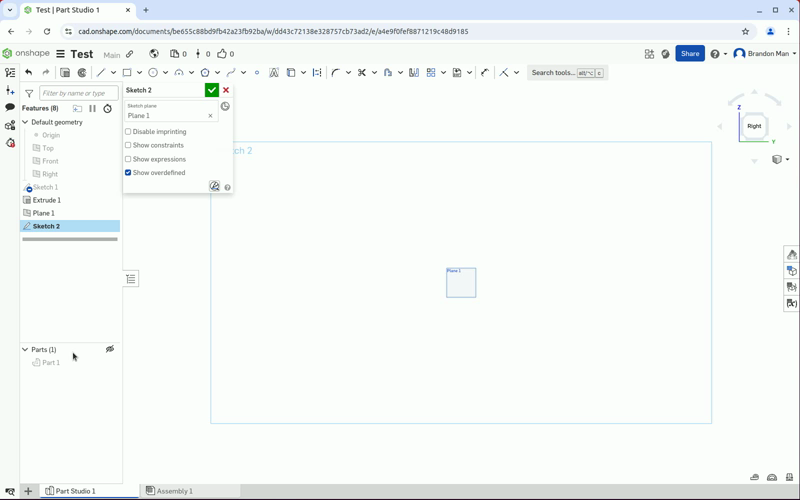
key_down(shift)
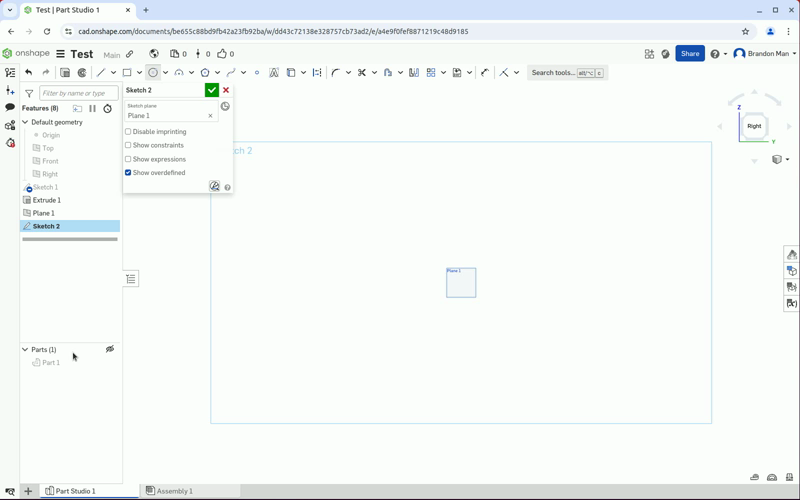
mouse_move(461, 282)
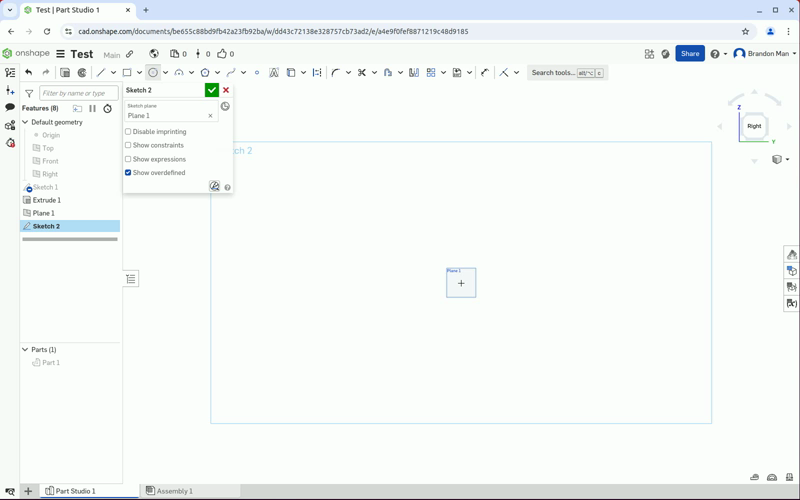
click(461, 282)
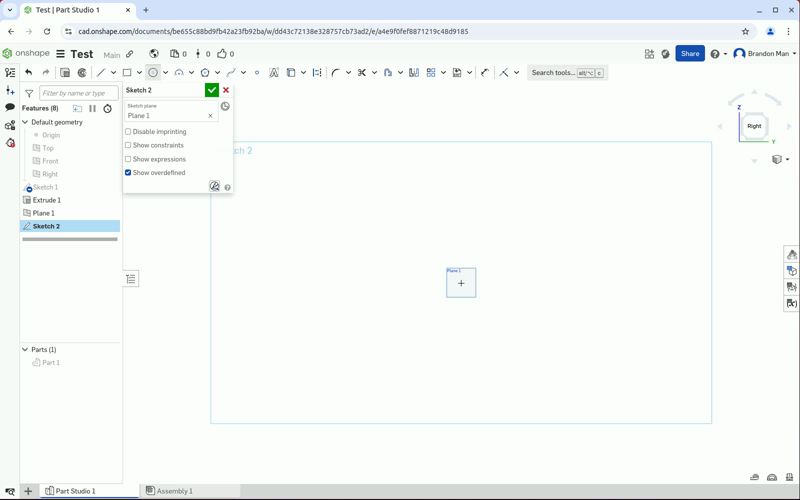
key_up(shift)
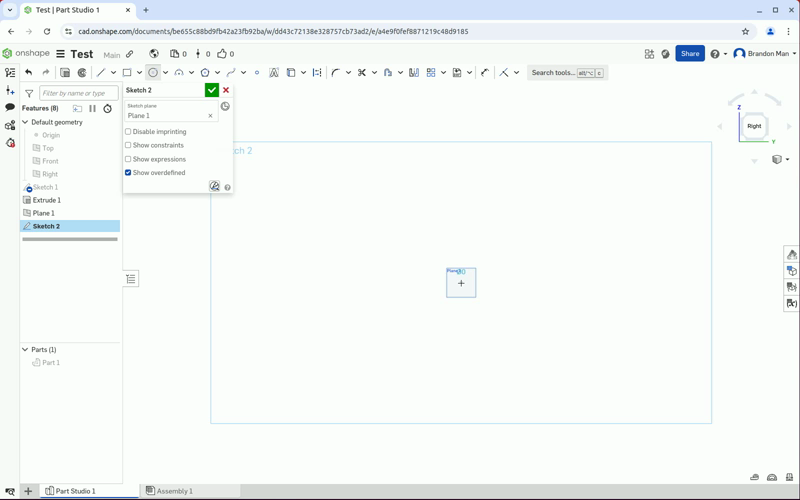
mouse_move(473, 282)
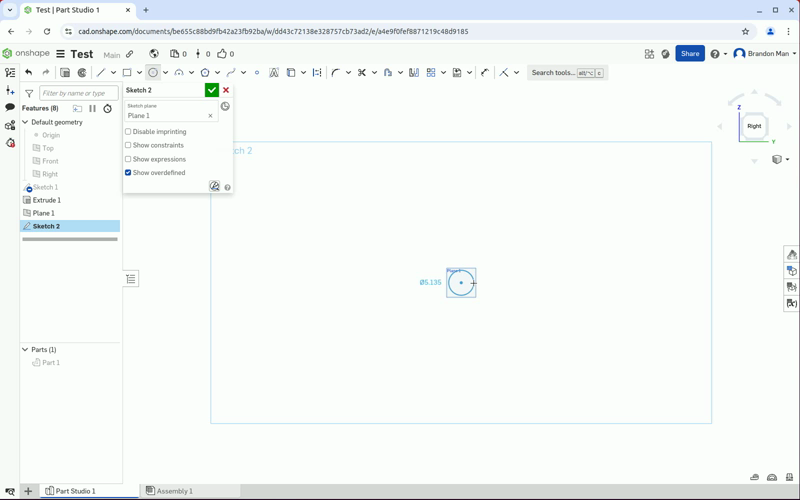
click(473, 282)
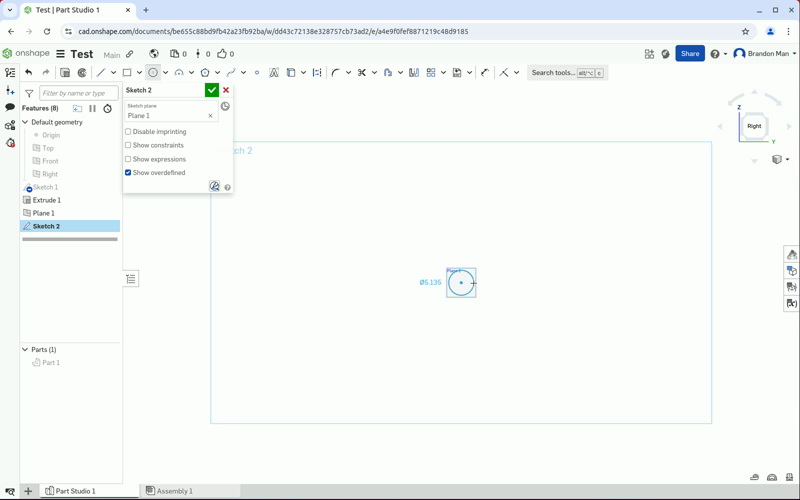
key(esc)
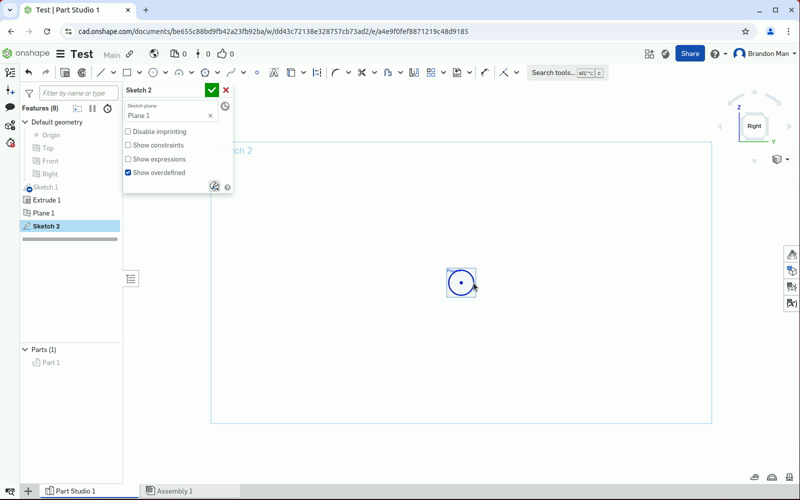
key(c)
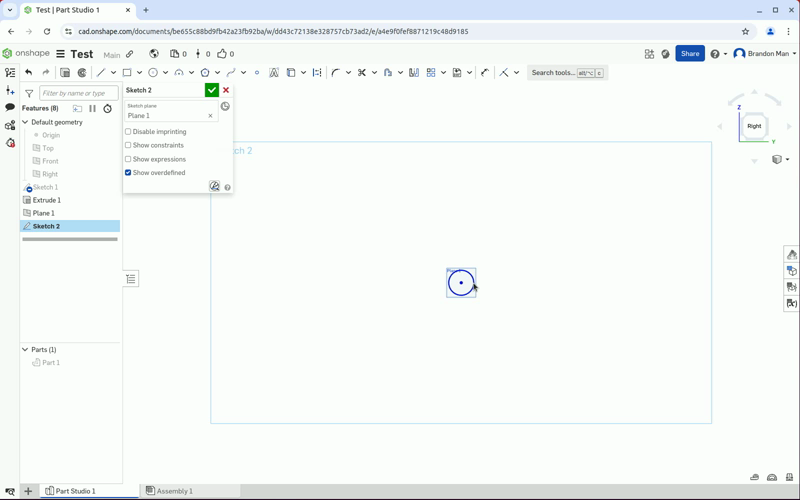
key_down(shift)
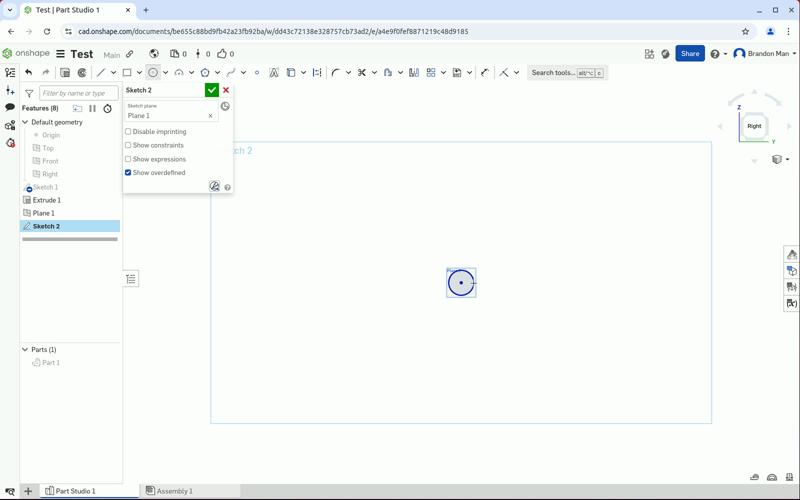
mouse_move(461, 282)
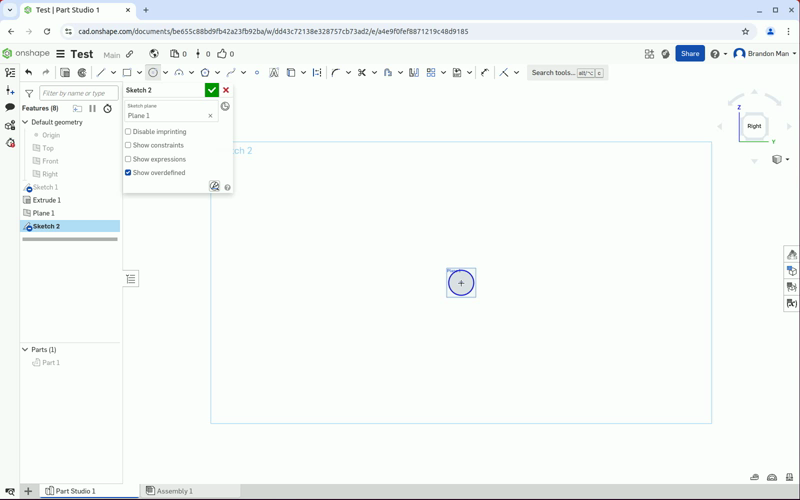
click(461, 282)
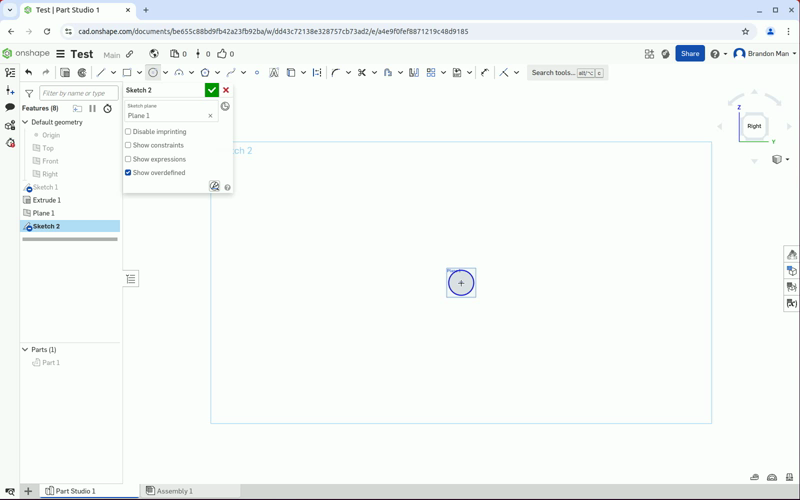
key_up(shift)
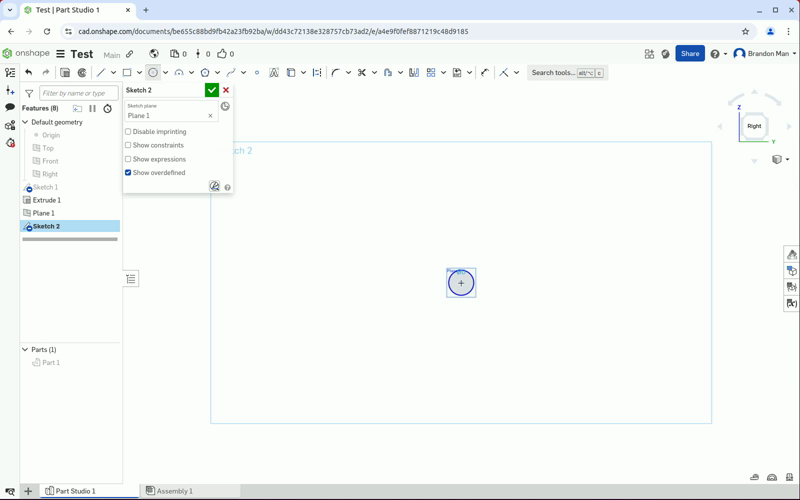
mouse_move(469, 282)
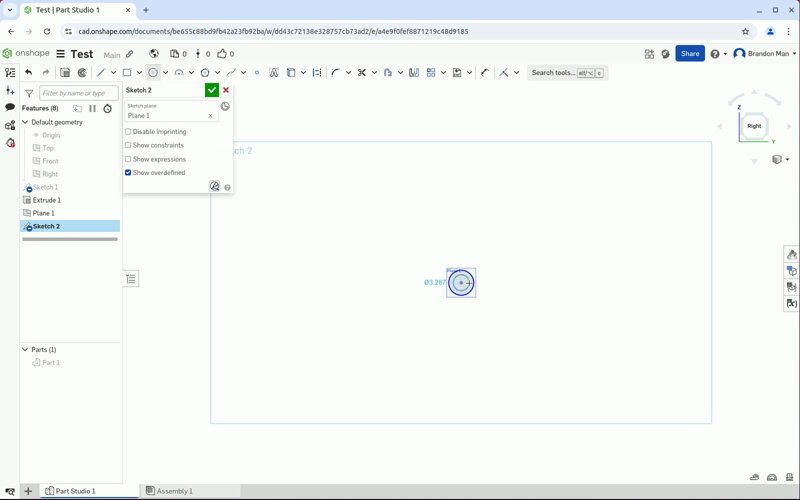
click(469, 282)
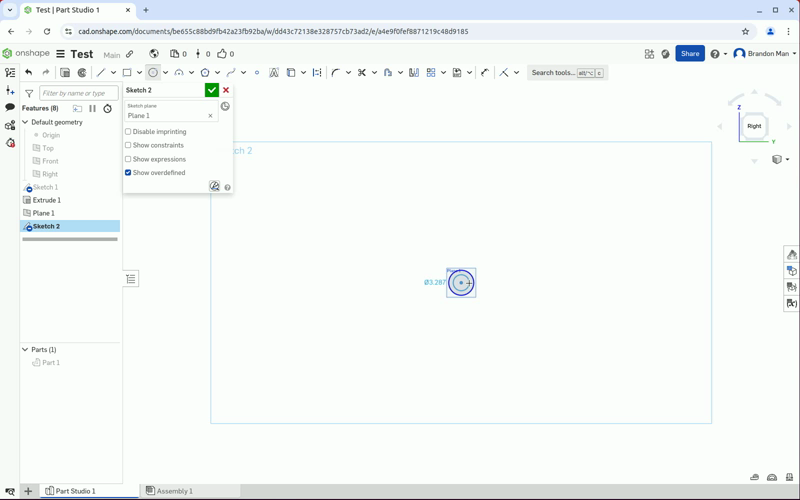
key(esc)
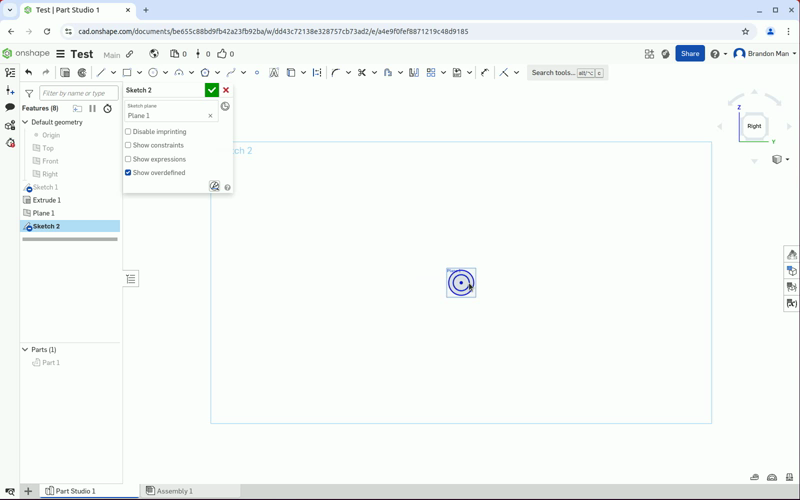
mouse_move(468, 277)
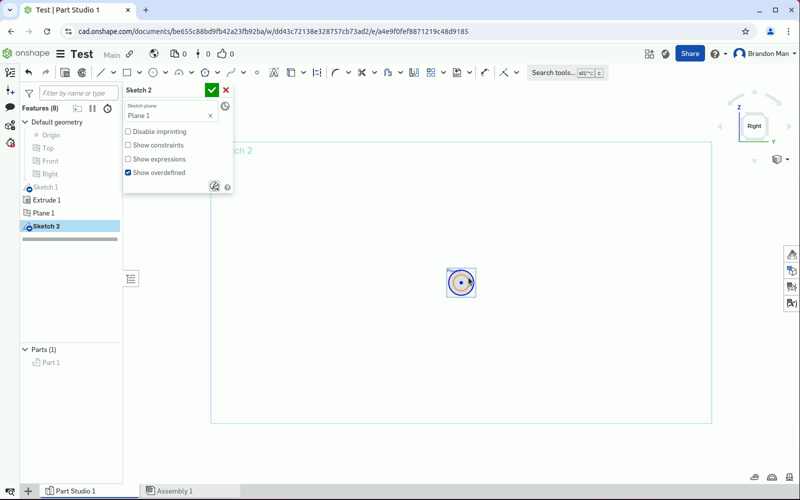
scroll(6)
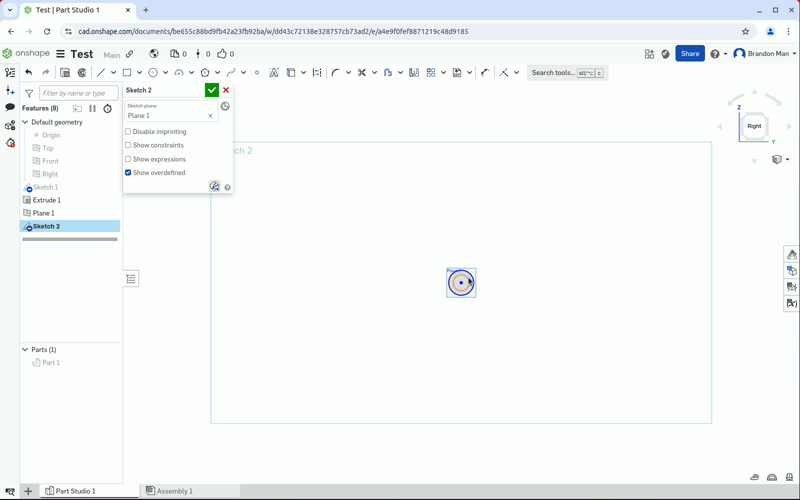
scroll(6)
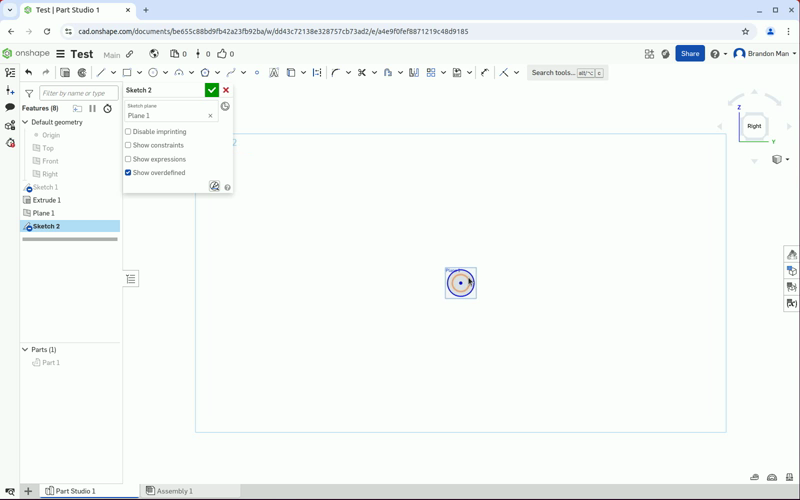
scroll(6)
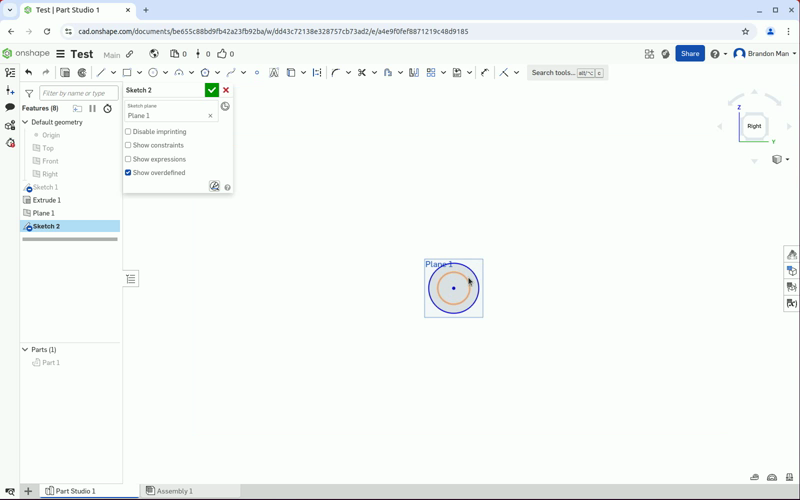
scroll(6)
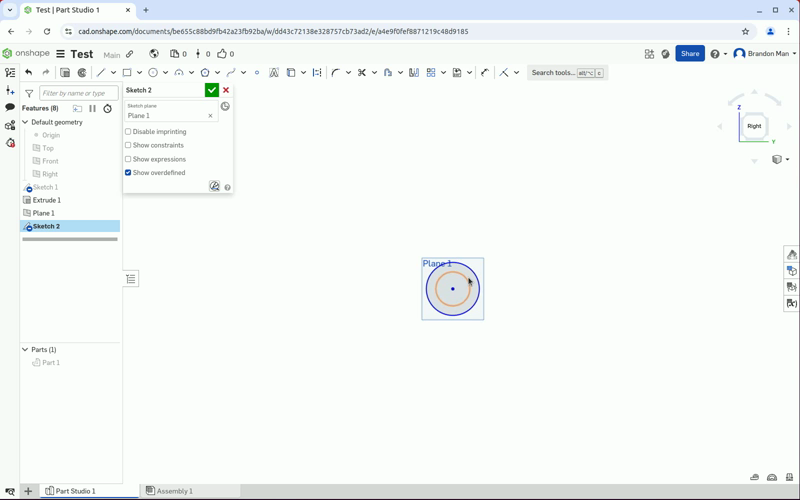
scroll(6)
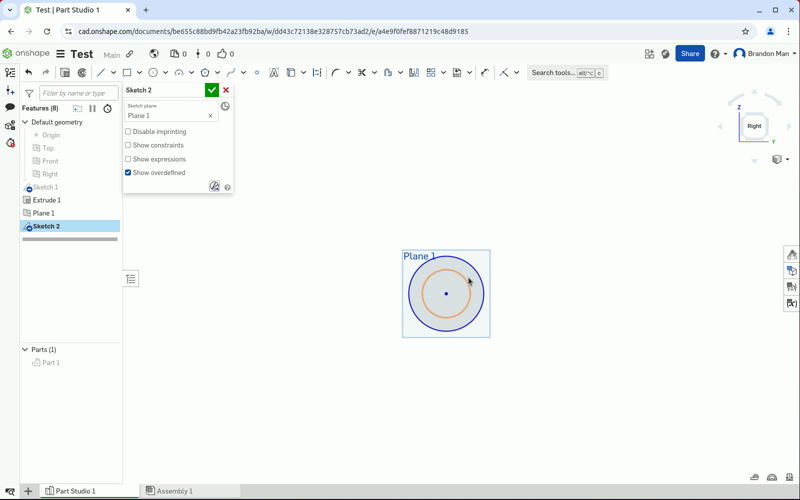
scroll(6)
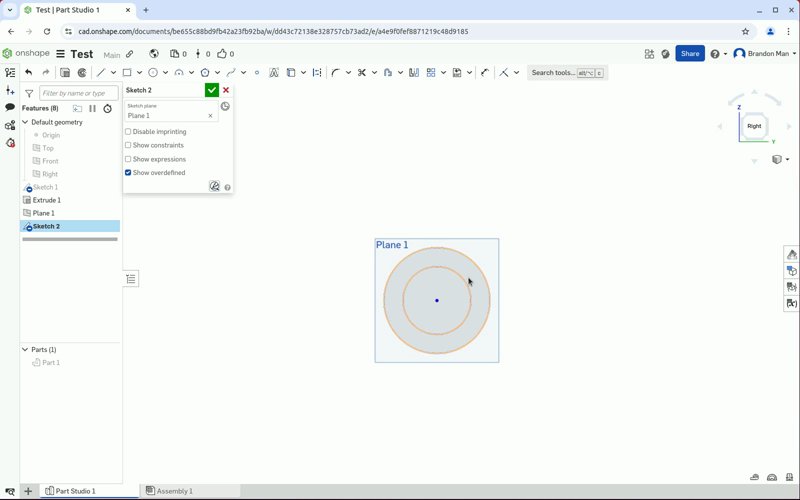
scroll(6)
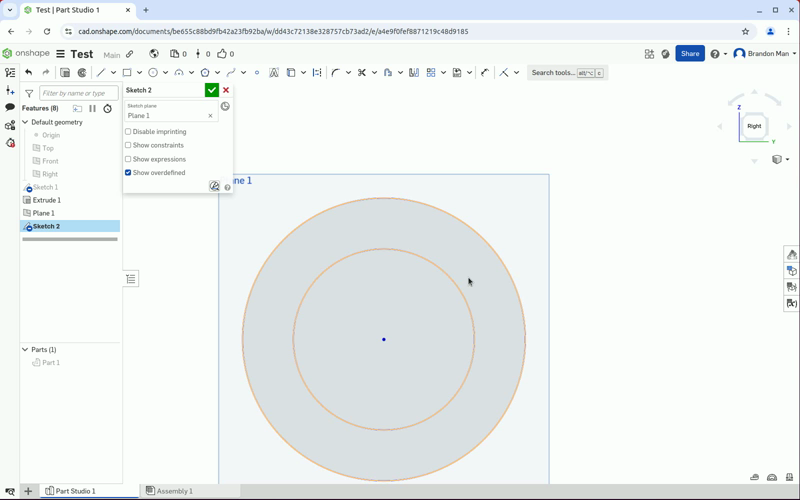
click(468, 277)
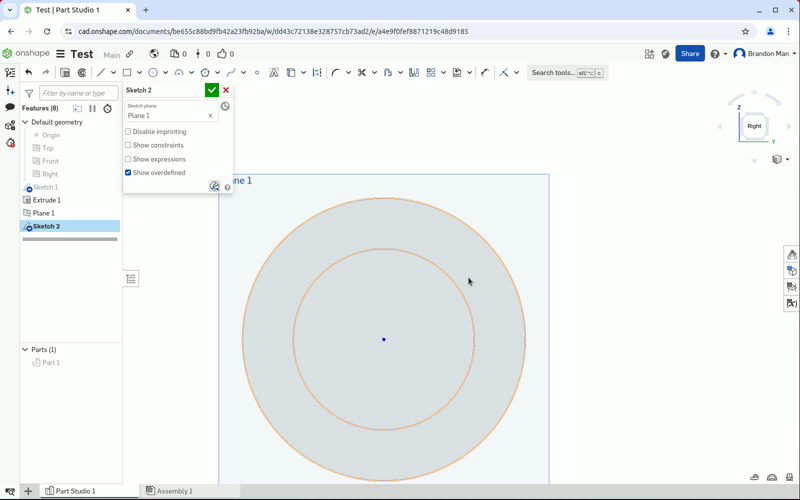
scroll(-6)
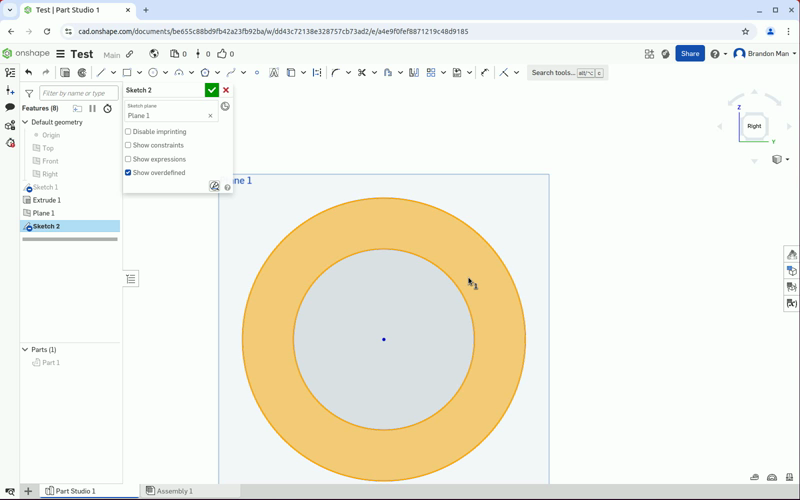
scroll(-6)
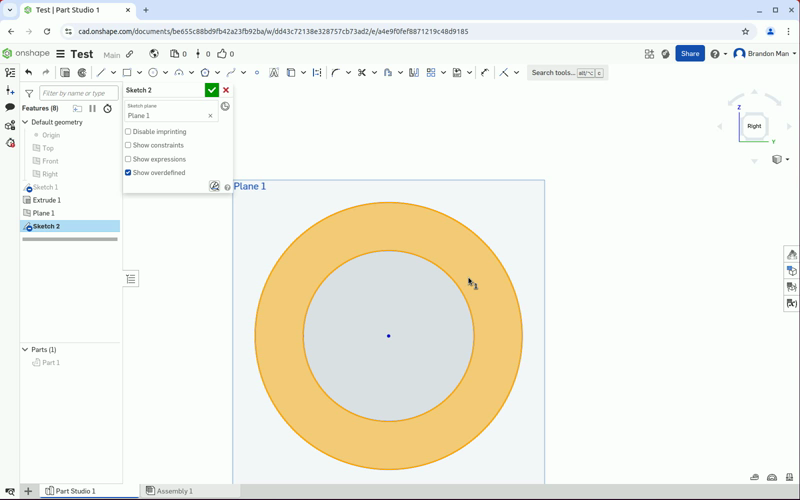
scroll(-6)
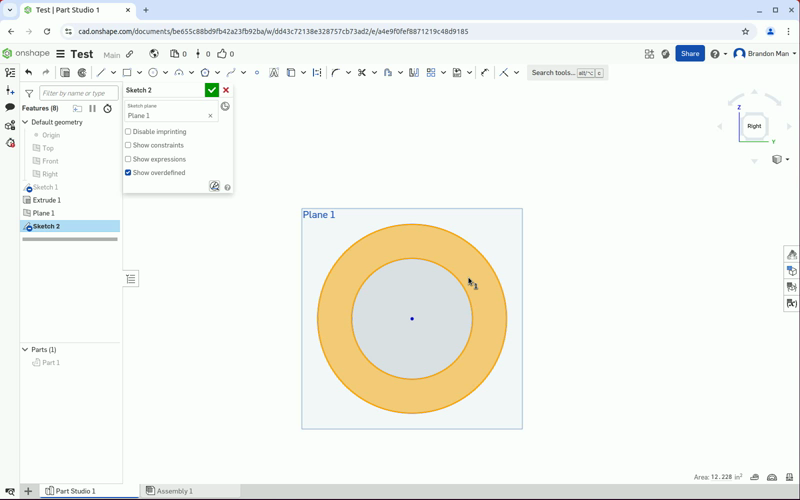
scroll(-6)
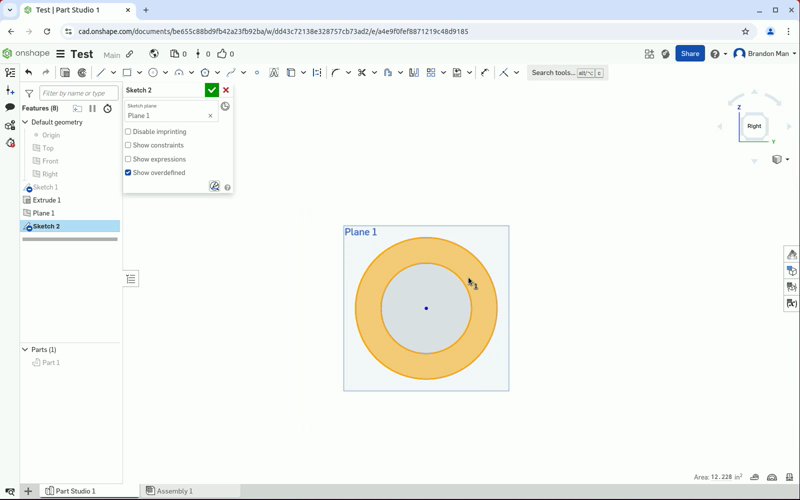
scroll(-6)
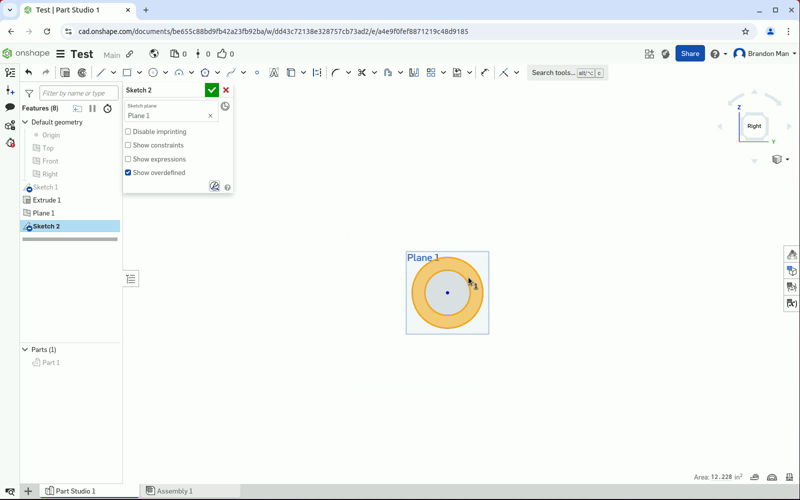
scroll(-6)
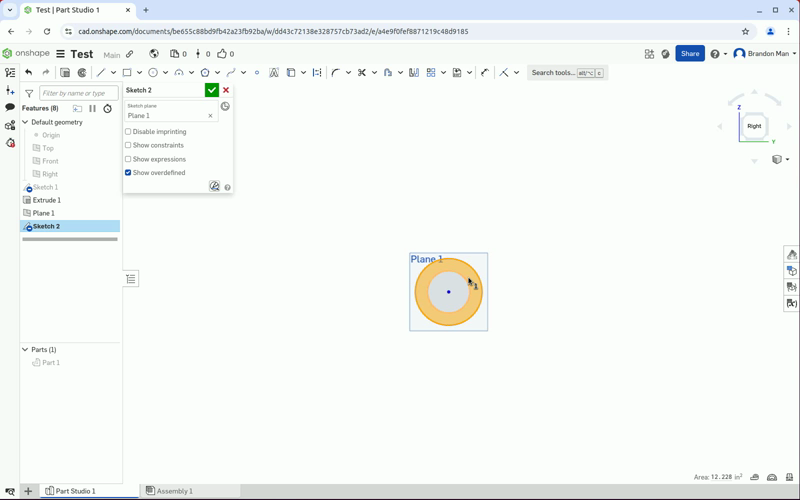
scroll(-6)
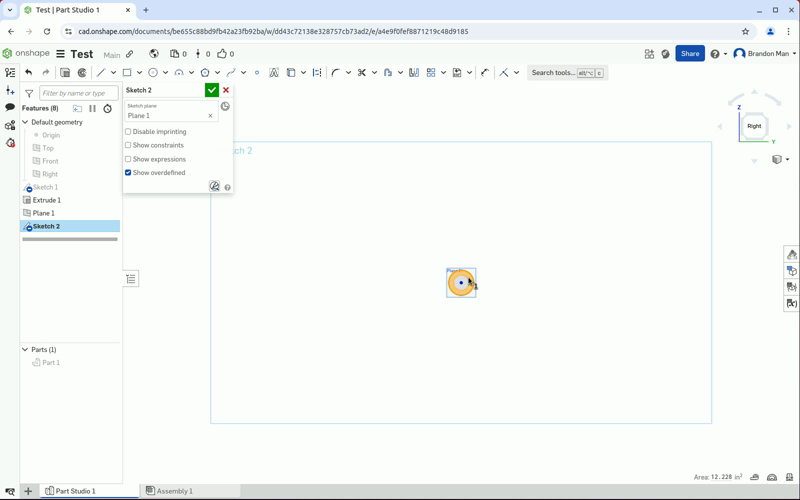
mouse_move(73, 352)
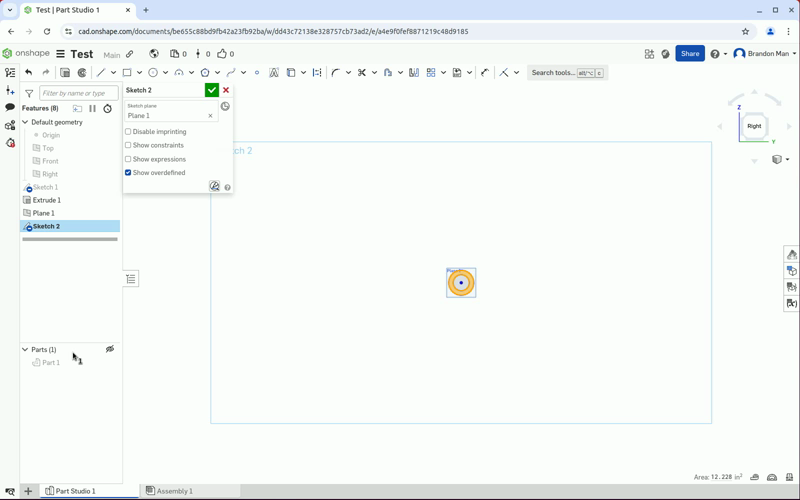
key(shift+y)
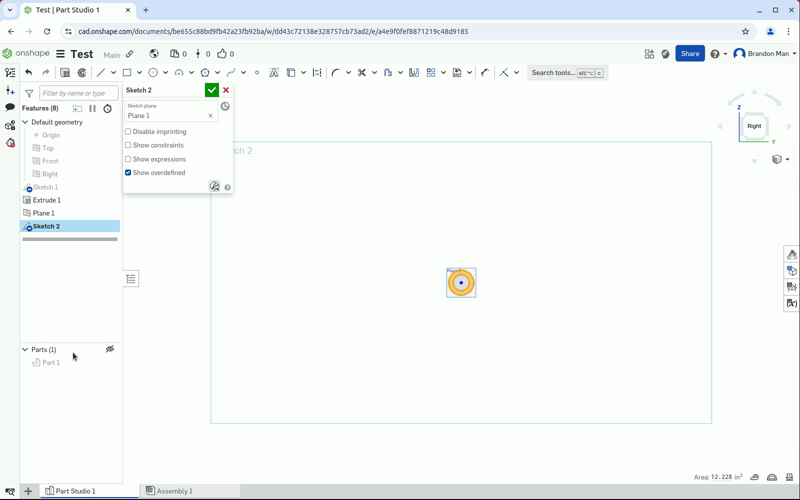
key(shift+e)
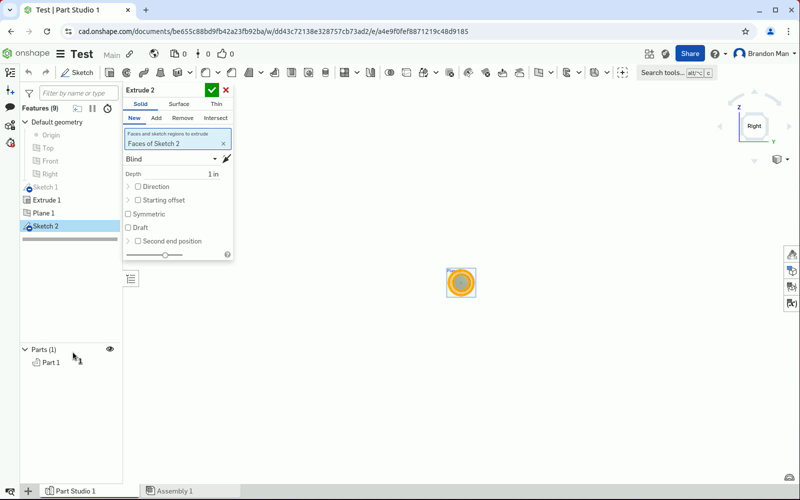
mouse_move(143, 106)
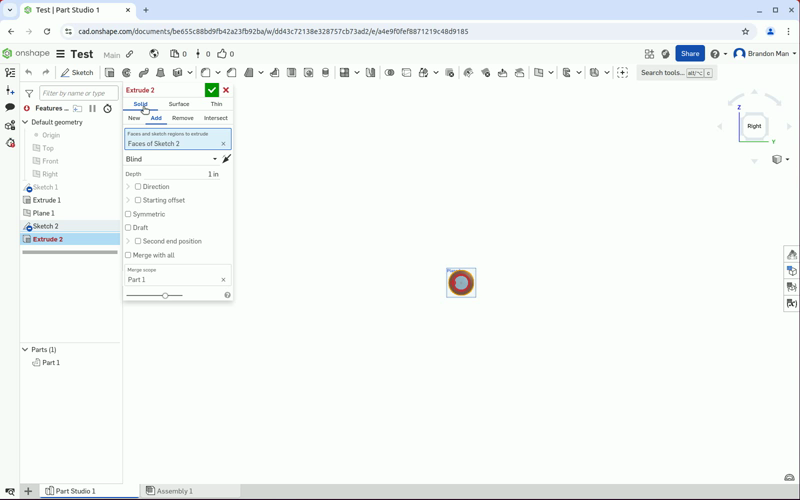
click(143, 106)
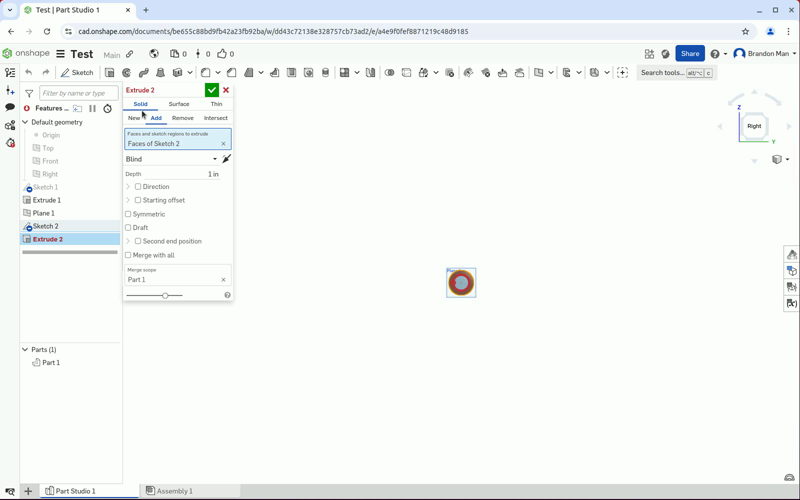
mouse_move(137, 120)
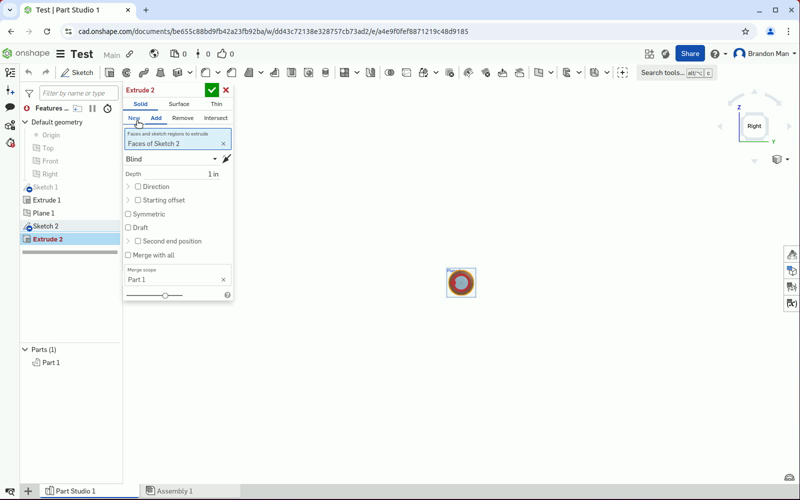
click(137, 120)
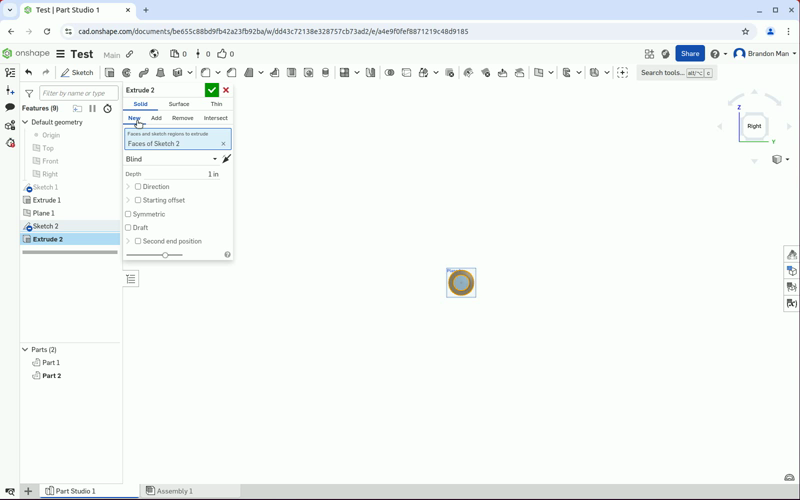
key(tab, 4)
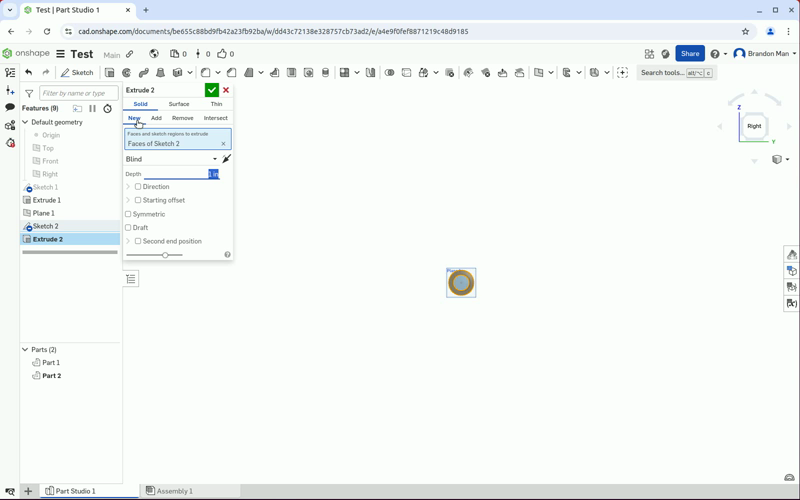
text(-1.204)
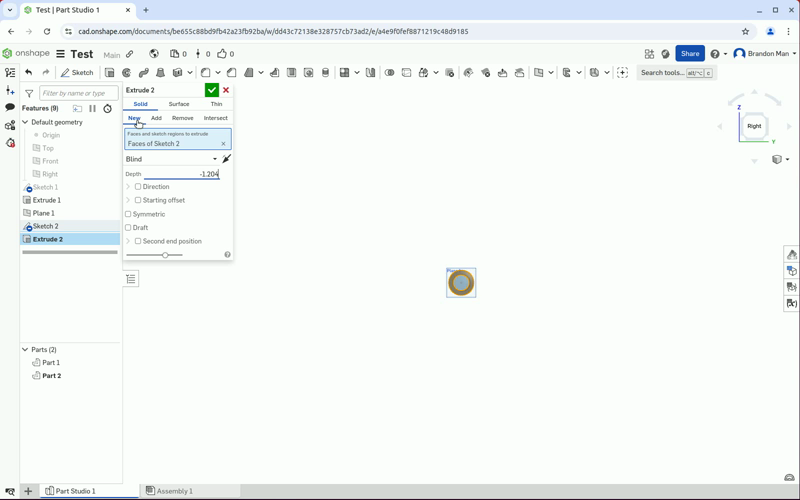
key(enter)
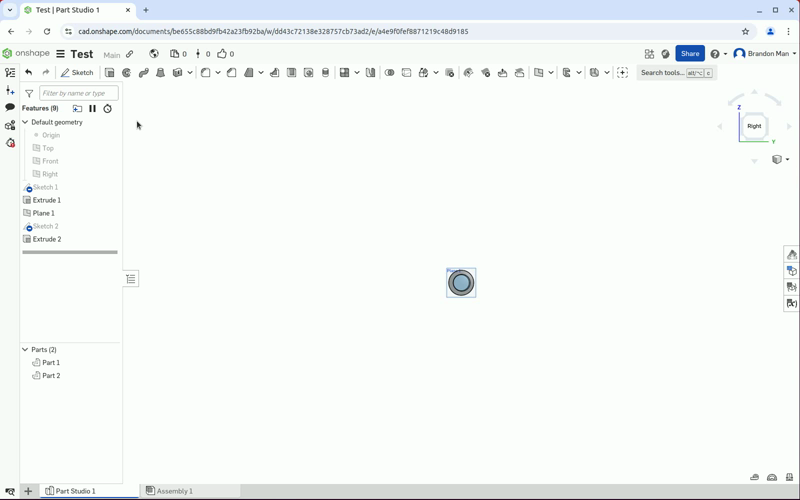
key(shift+h)
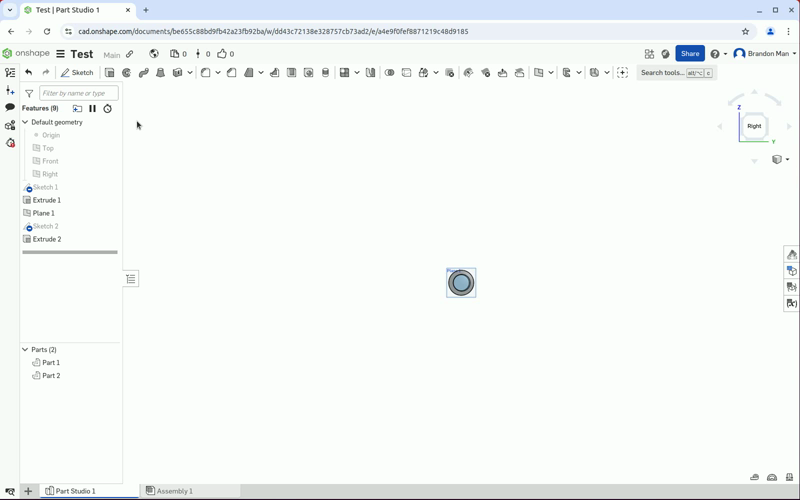
key(shift+h)
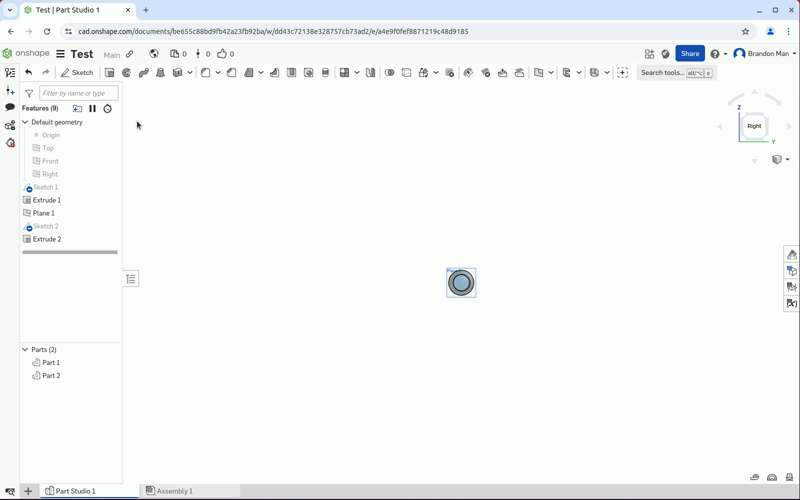
mouse_move(73, 189)
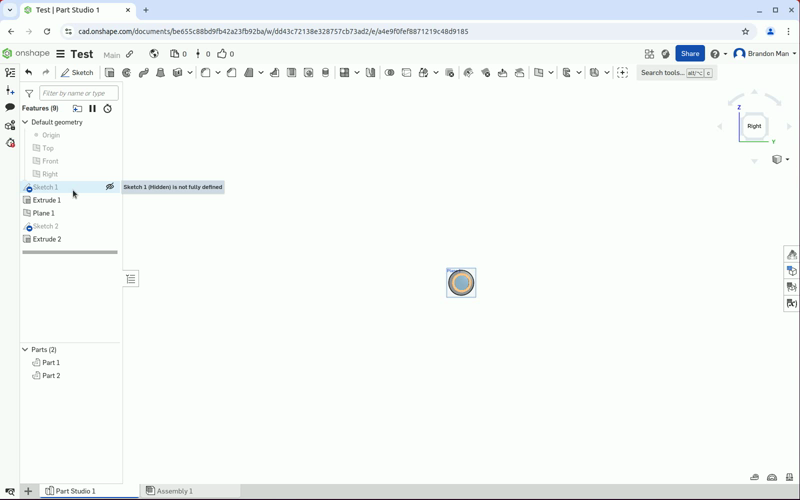
click(73, 189)
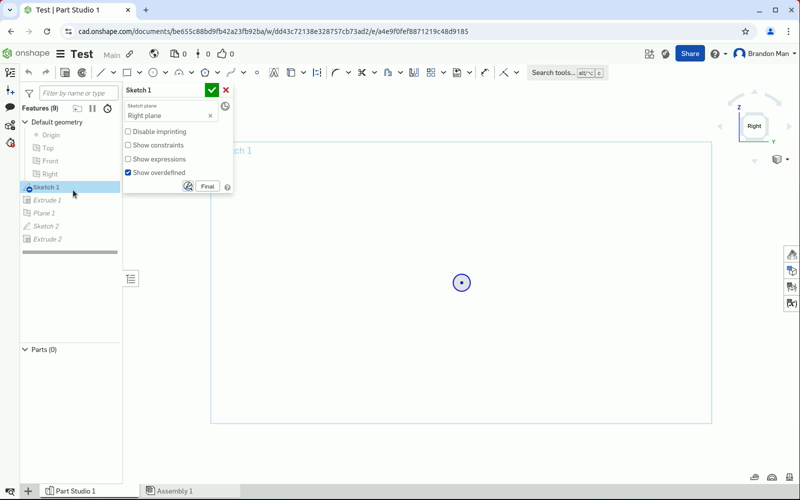
mouse_move(229, 92)
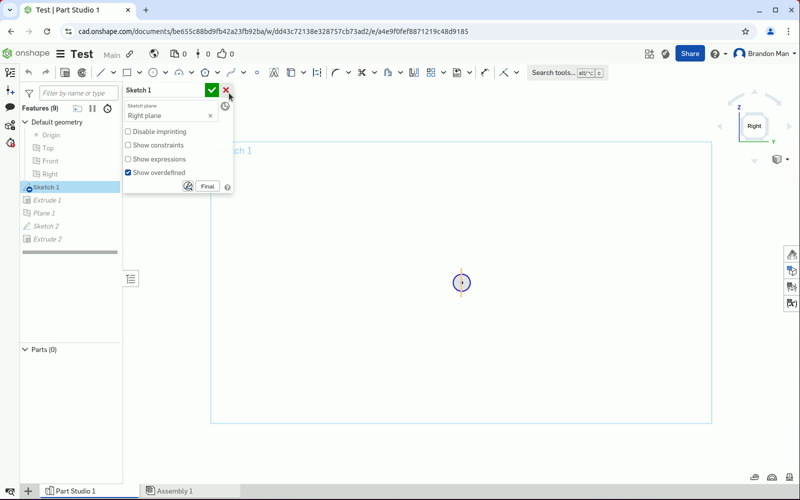
click(229, 92)
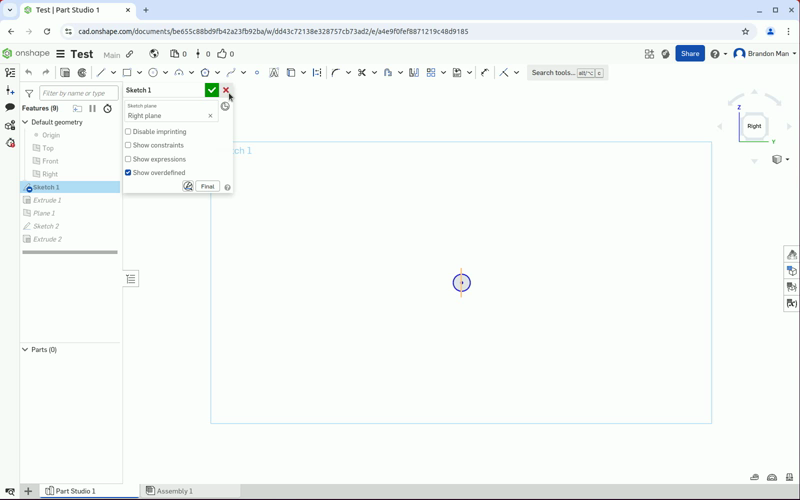
key(shift+s)
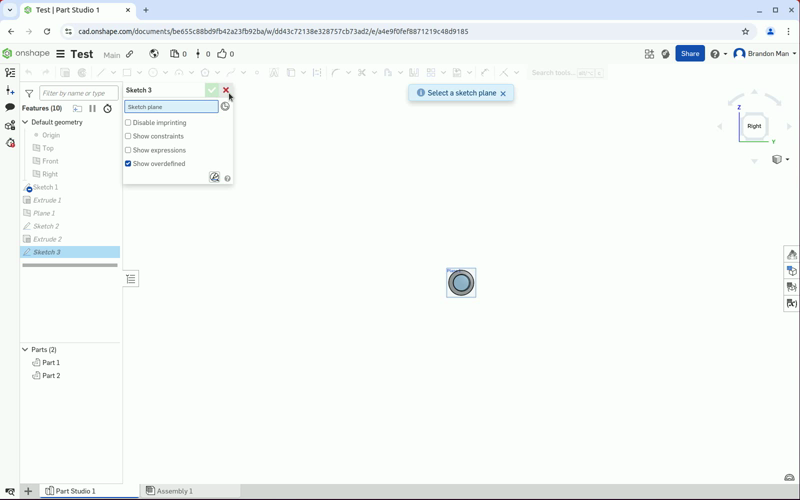
mouse_move(73, 215)
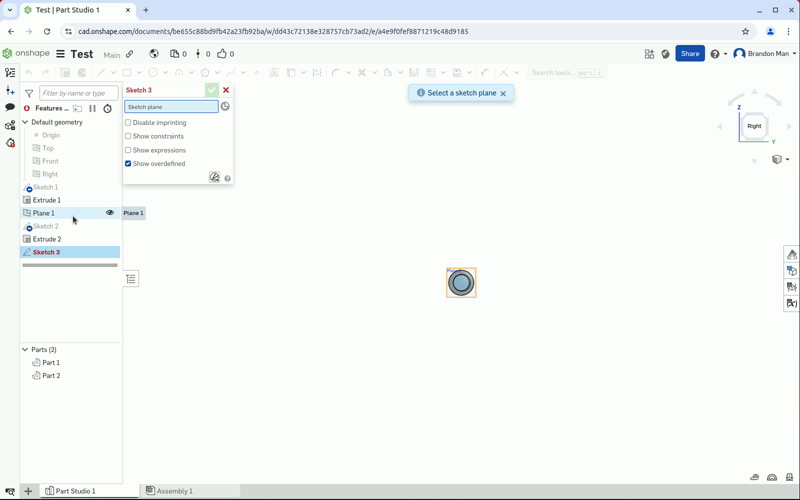
click(73, 215)
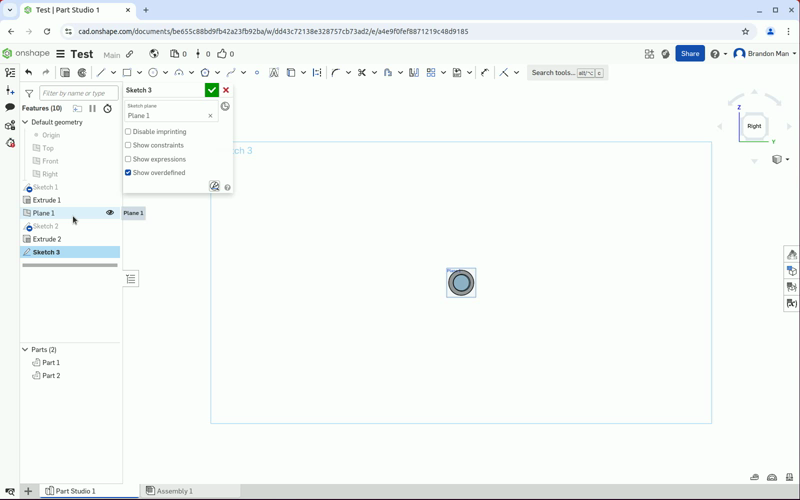
mouse_move(73, 352)
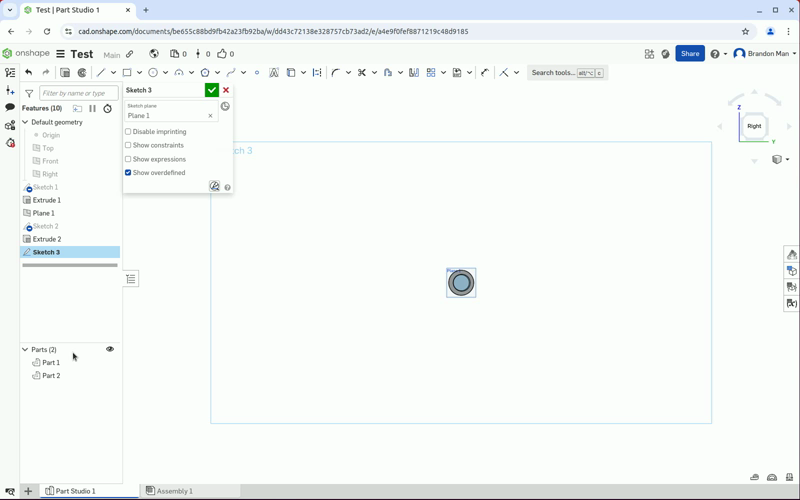
key(y)
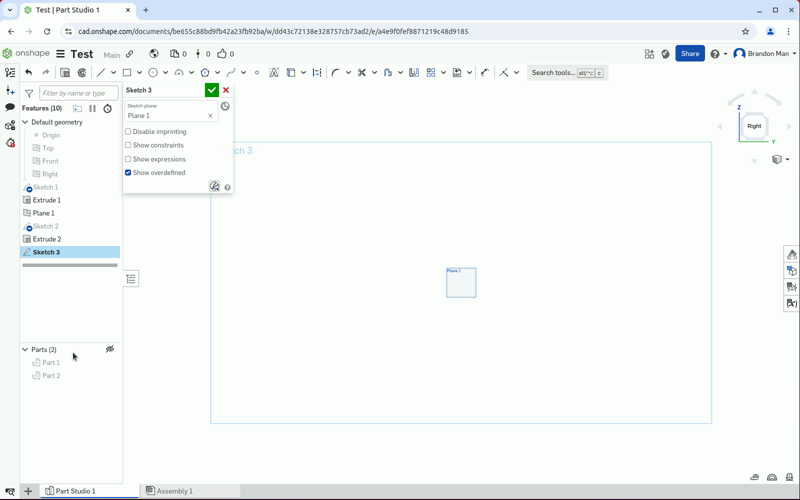
key(c)
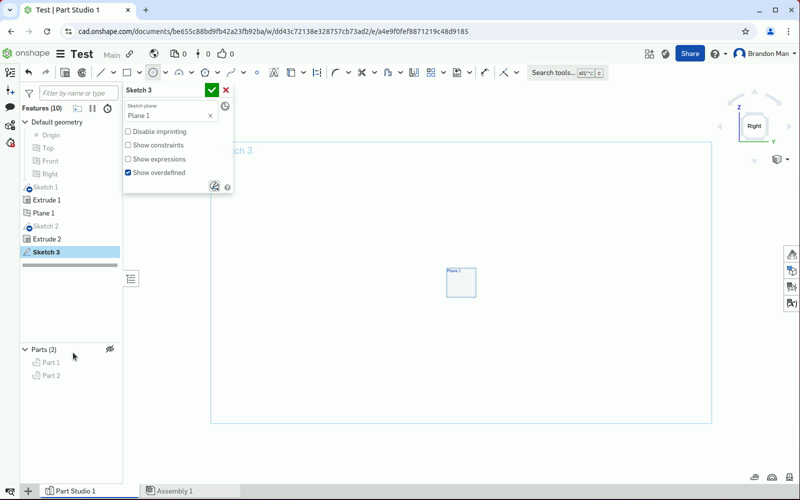
key_down(shift)
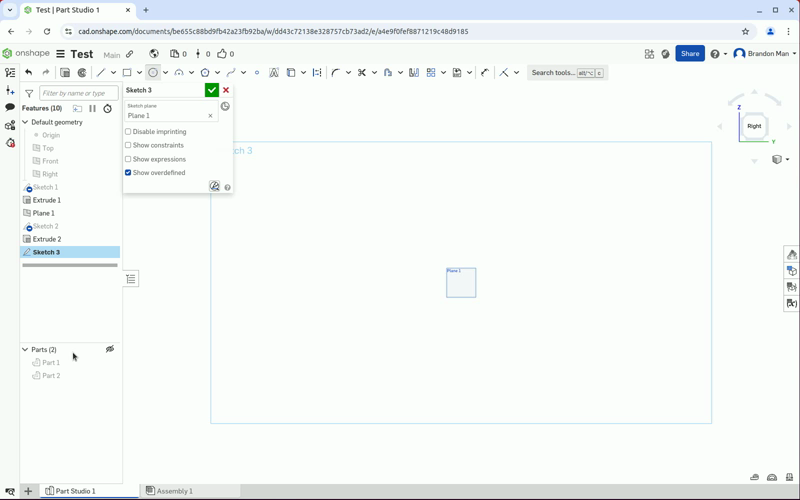
mouse_move(461, 282)
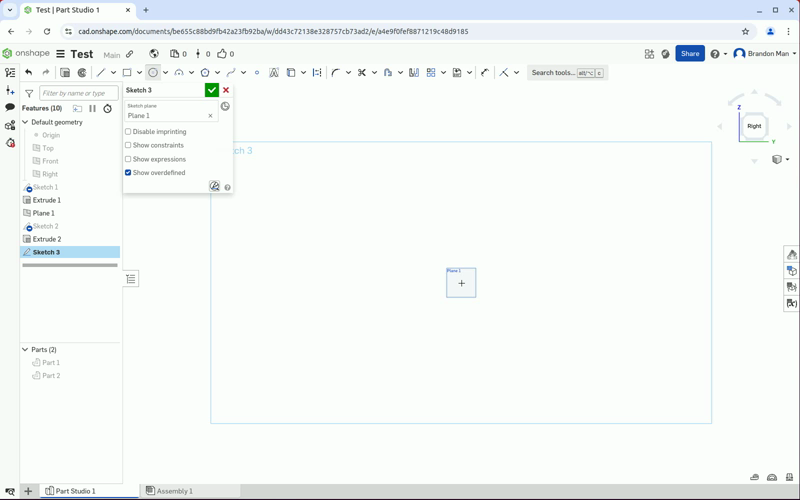
click(461, 282)
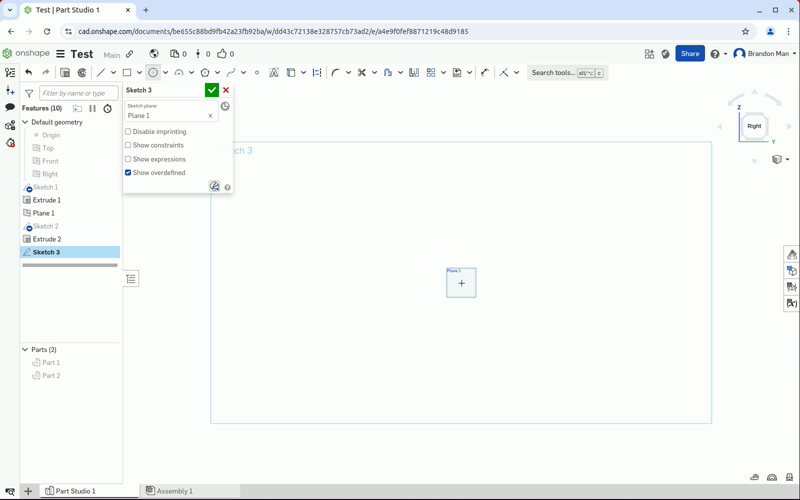
key_up(shift)
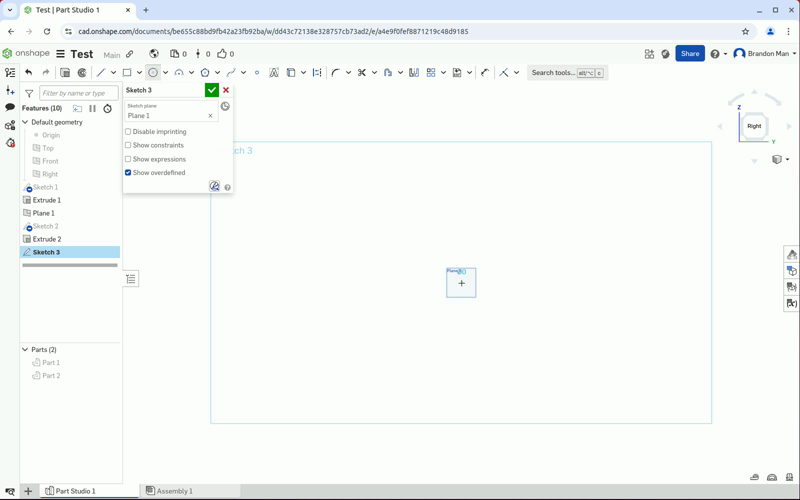
mouse_move(470, 282)
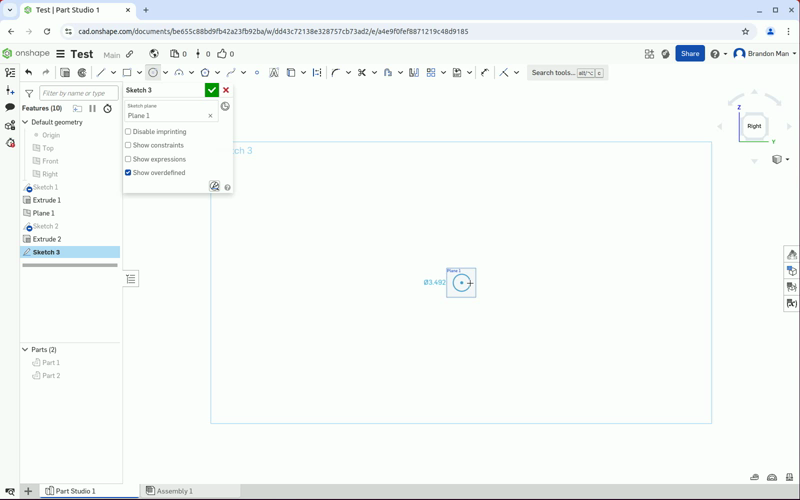
click(470, 282)
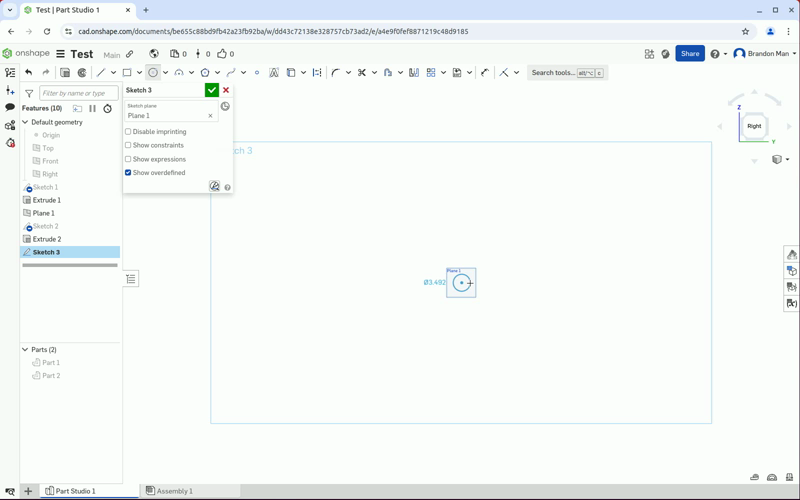
key(esc)
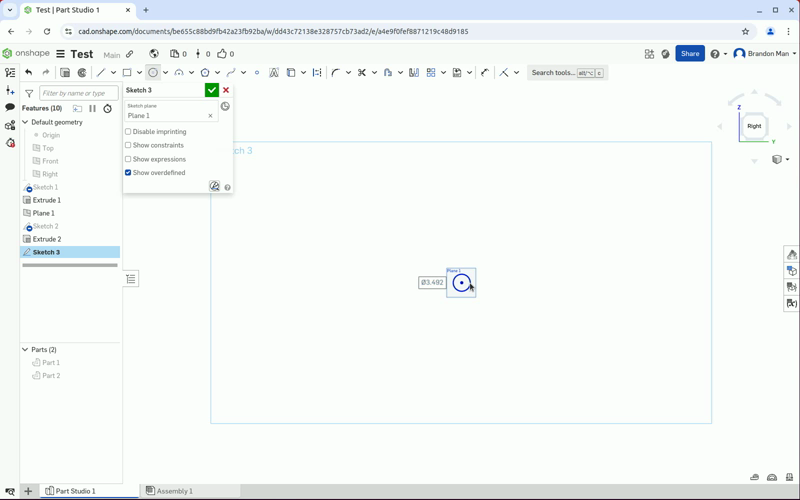
mouse_move(458, 286)
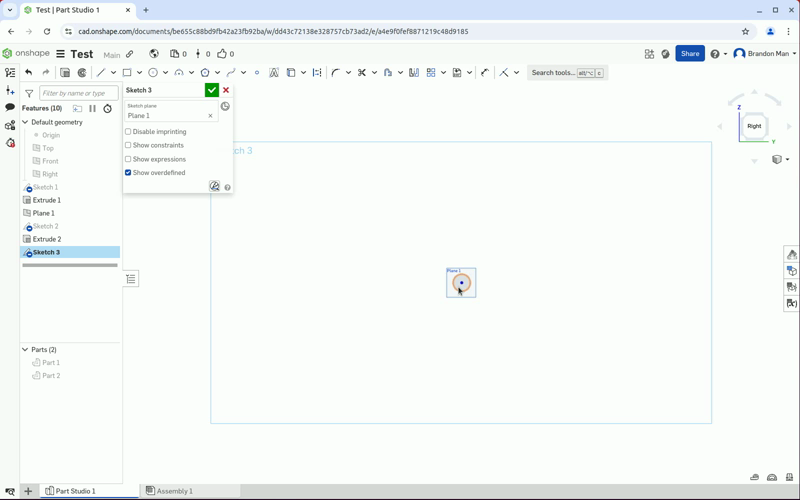
scroll(6)
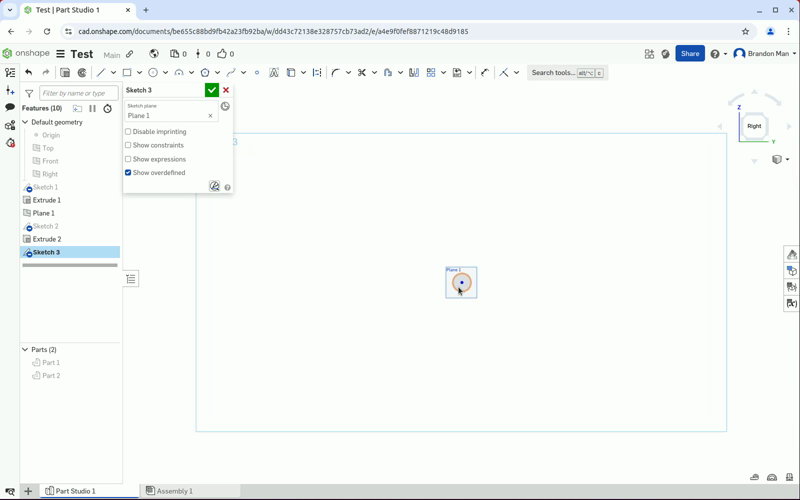
scroll(6)
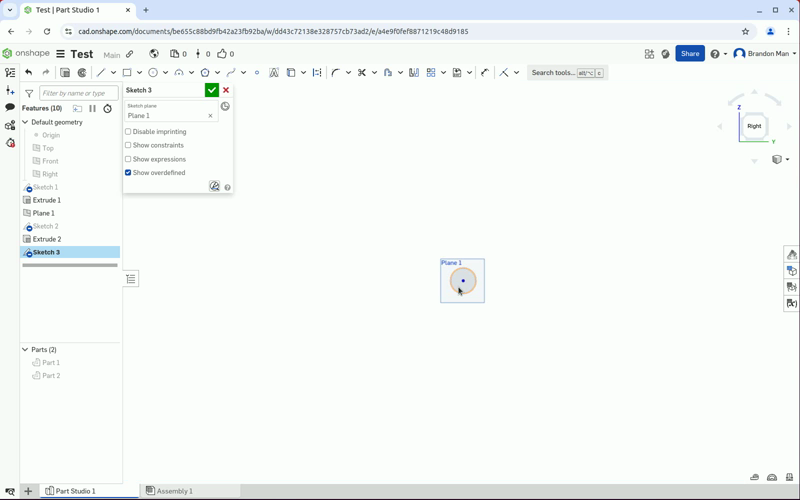
scroll(6)
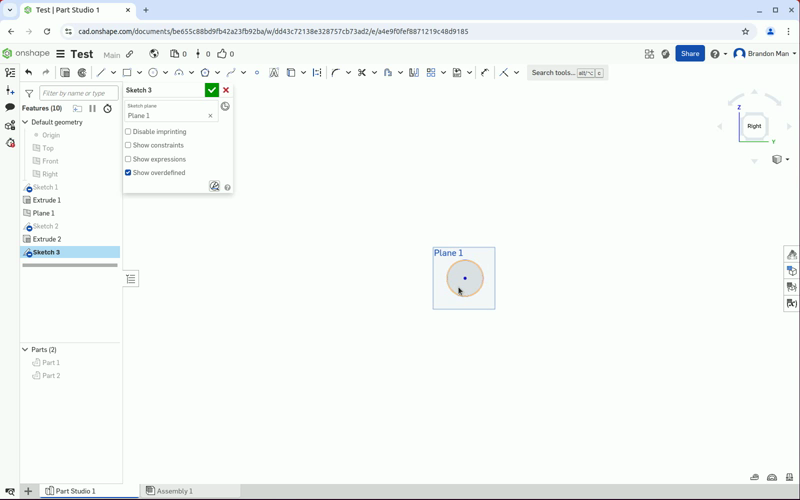
scroll(6)
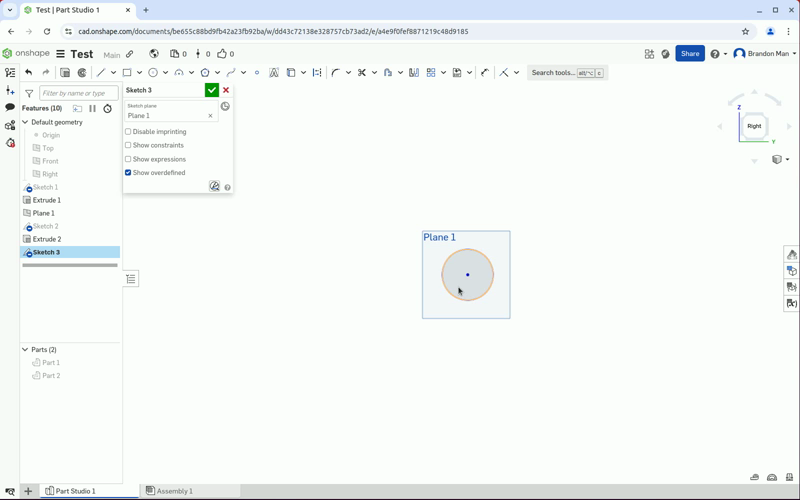
scroll(6)
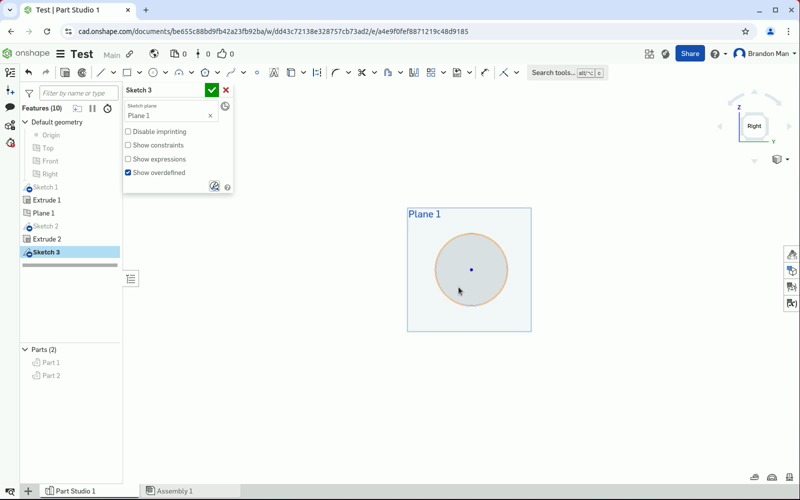
scroll(6)
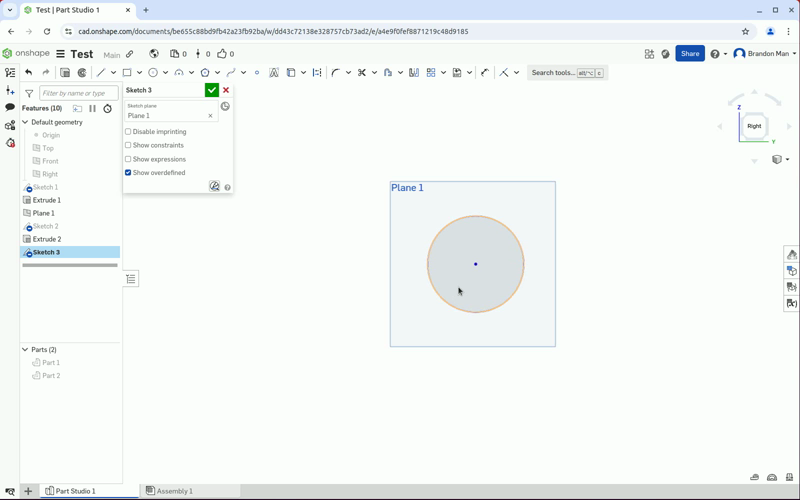
scroll(6)
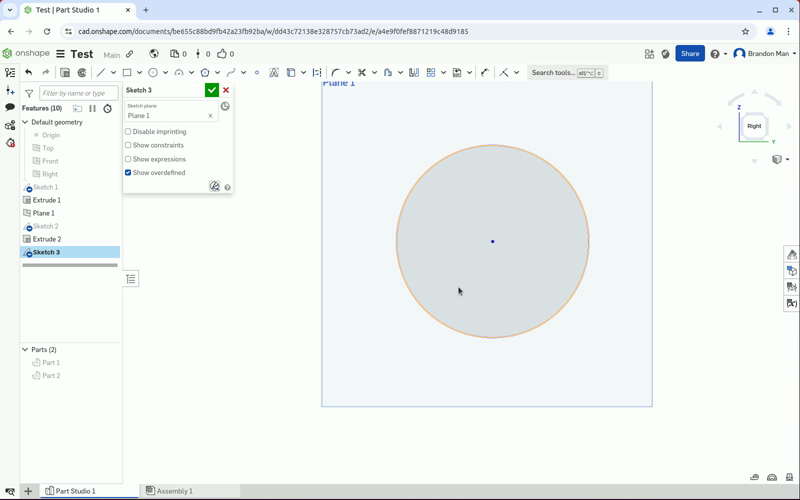
click(458, 286)
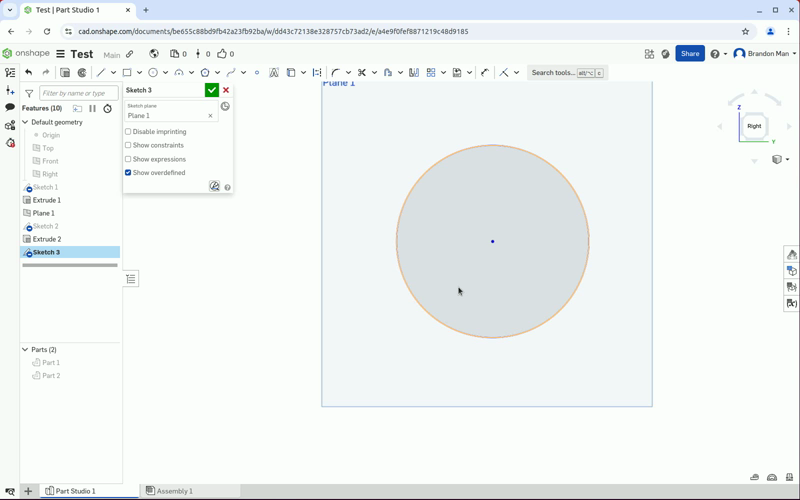
scroll(-6)
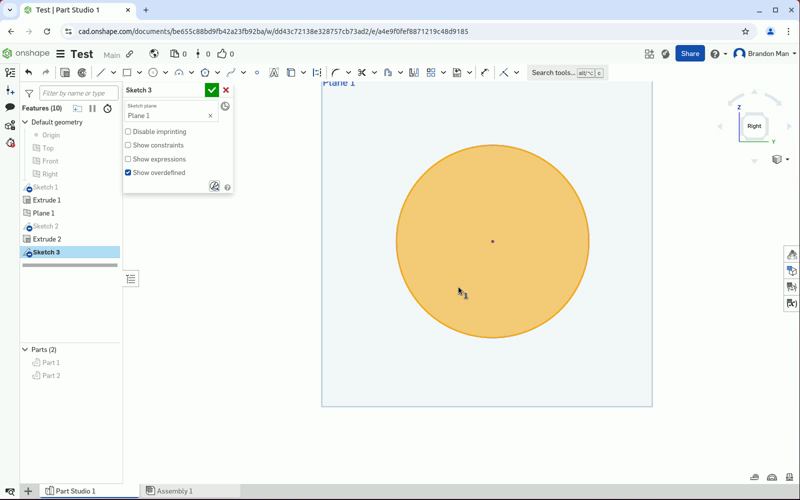
scroll(-6)
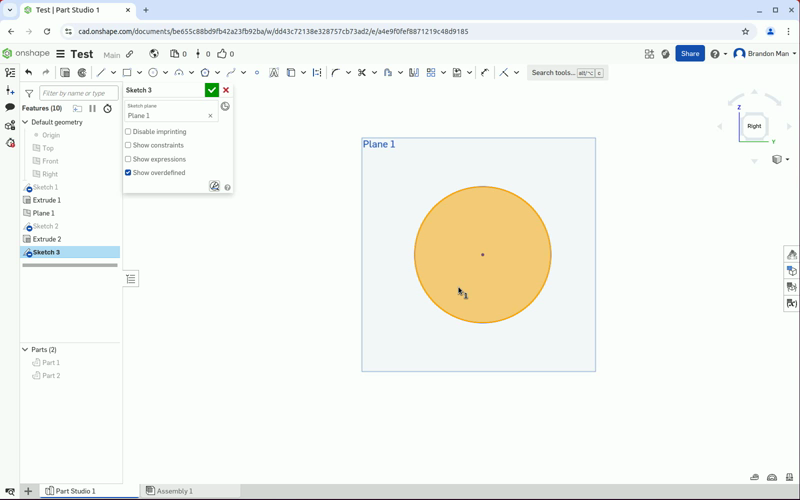
scroll(-6)
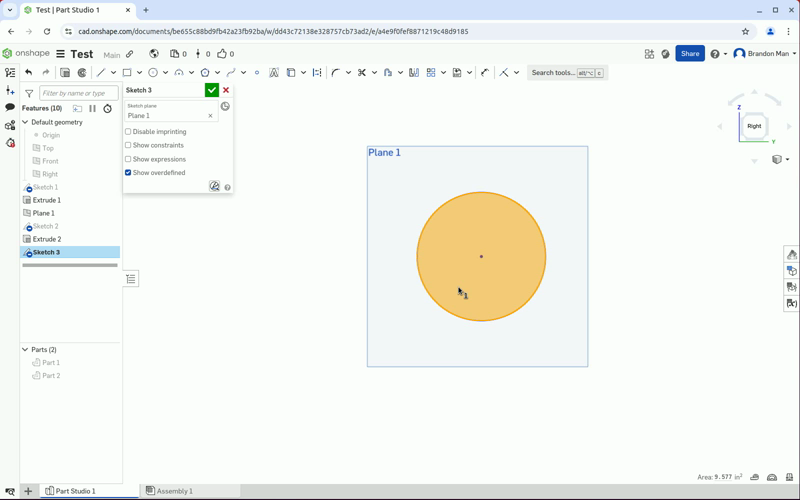
scroll(-6)
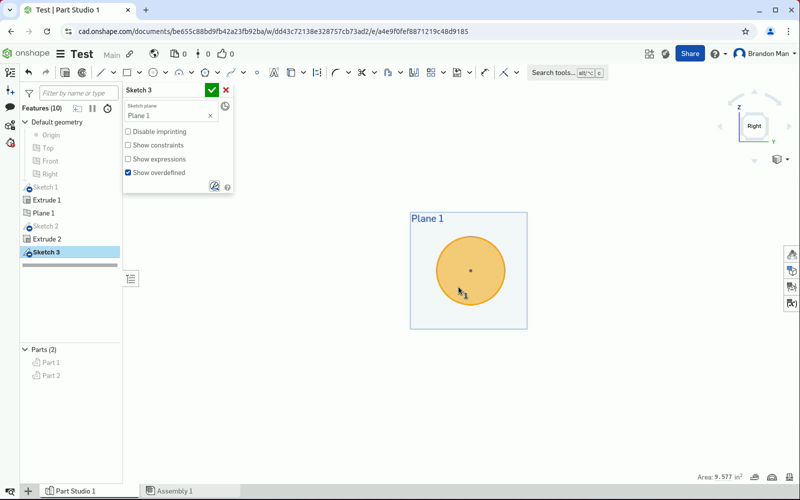
scroll(-6)
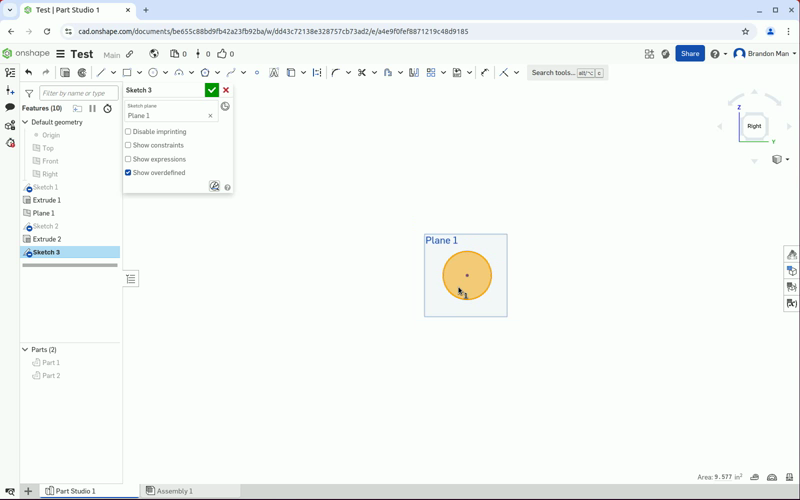
scroll(-6)
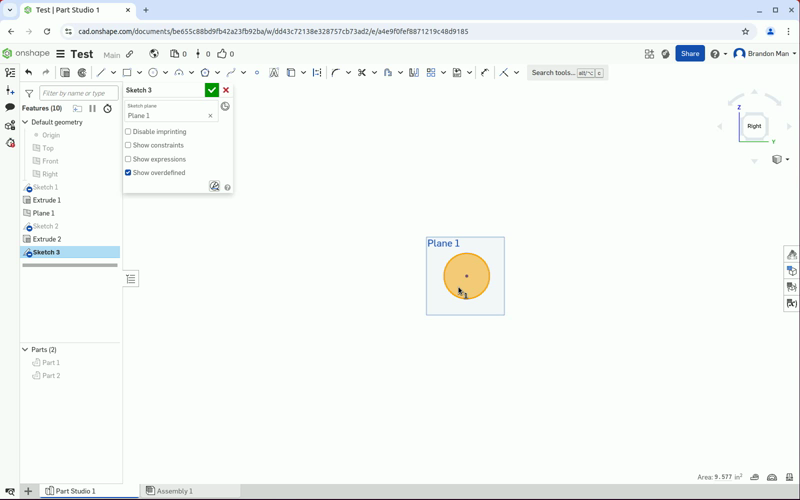
scroll(-6)
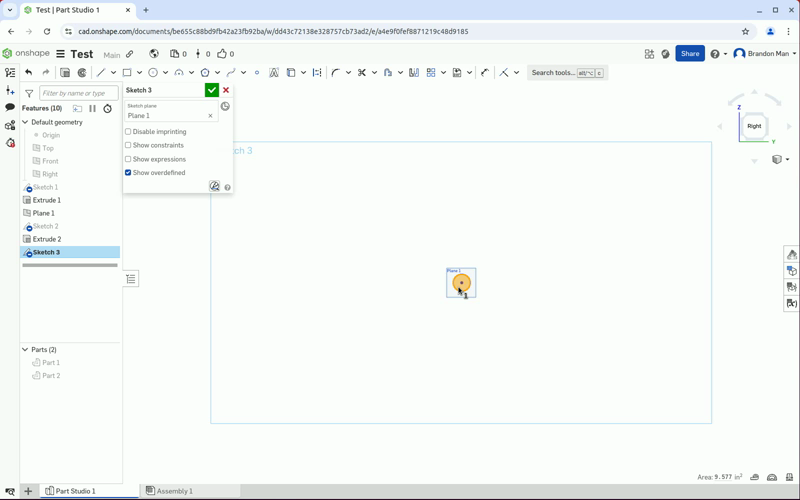
mouse_move(73, 352)
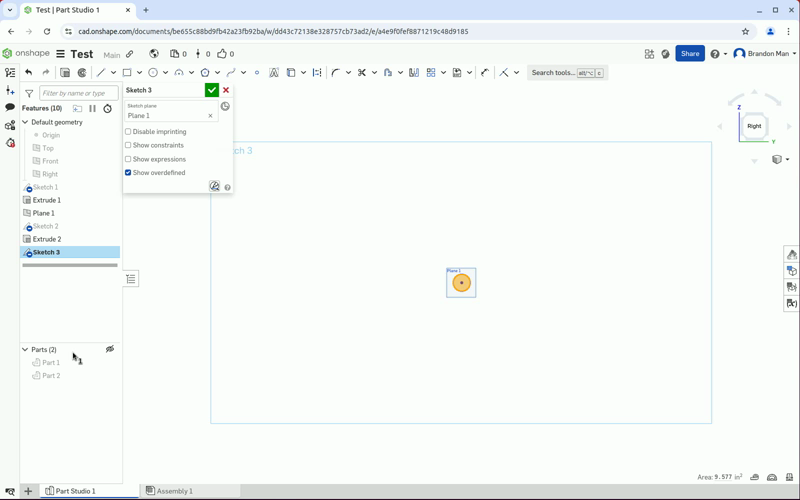
key(shift+y)
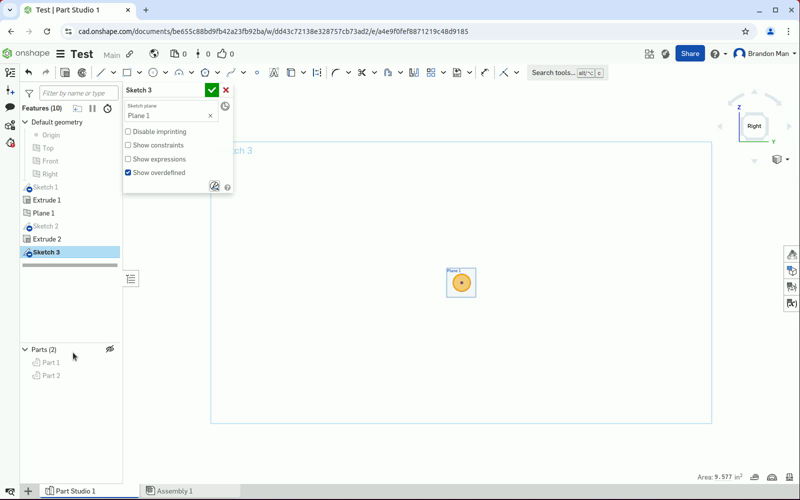
key(shift+e)
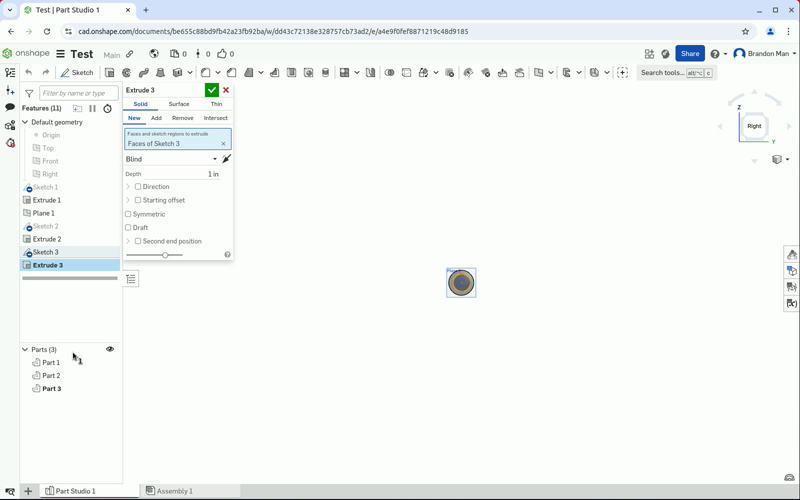
mouse_move(143, 106)
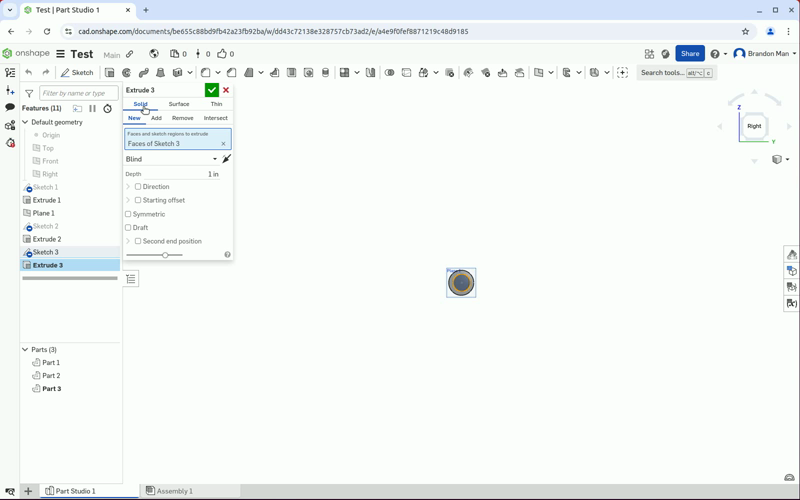
click(143, 106)
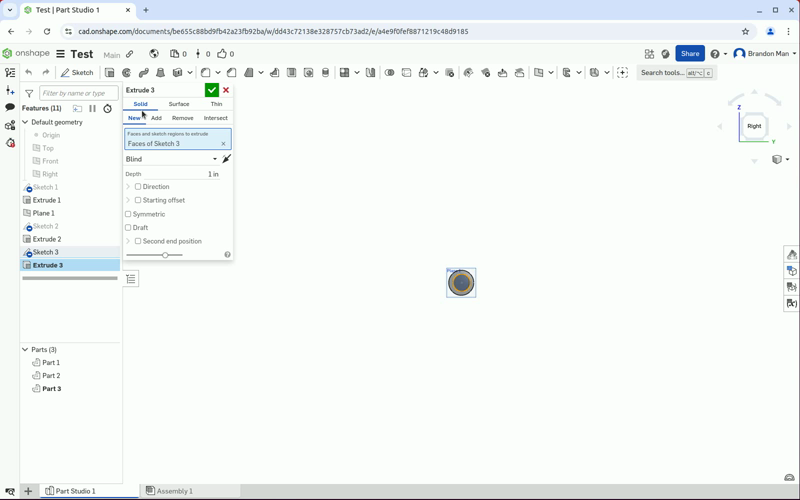
mouse_move(137, 120)
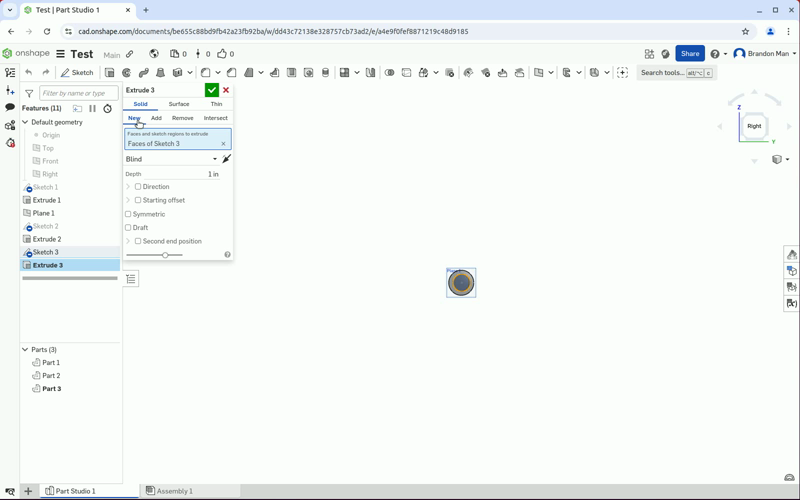
click(137, 120)
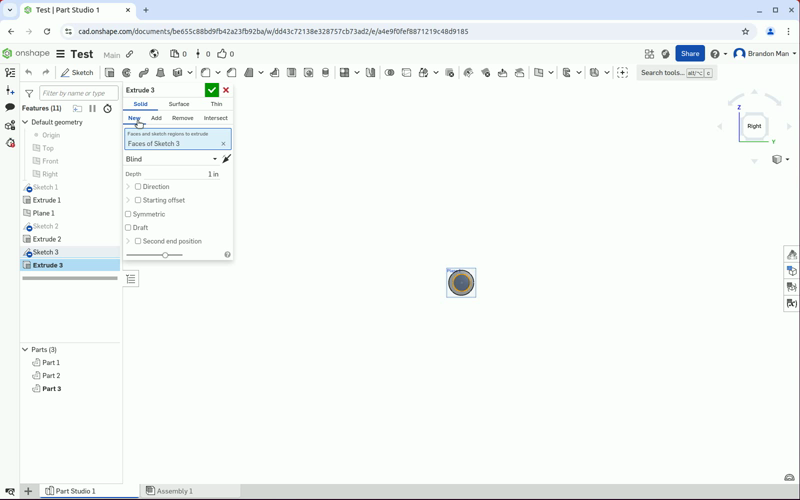
key(tab, 4)
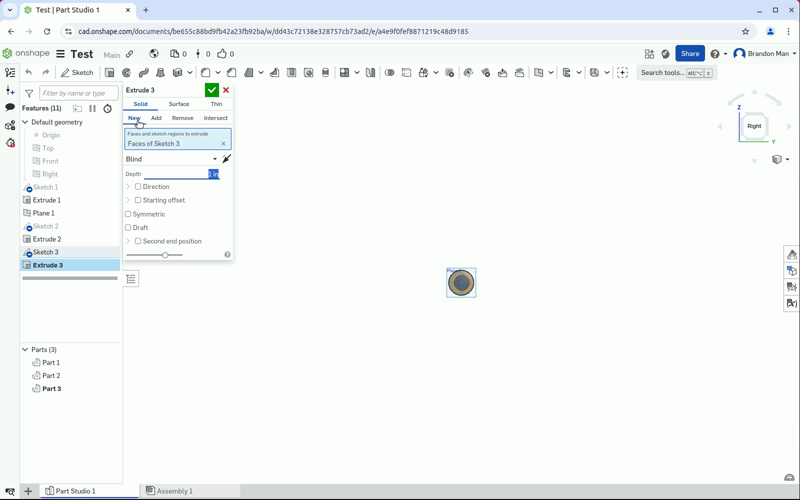
text(-1.204)
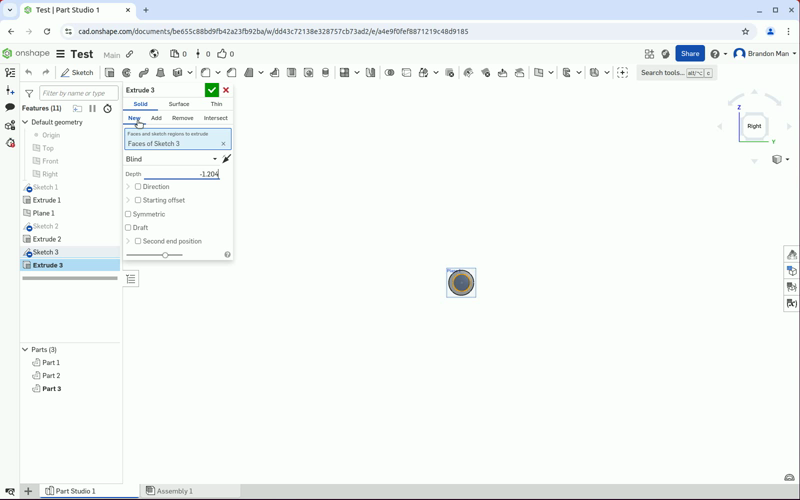
key(enter)
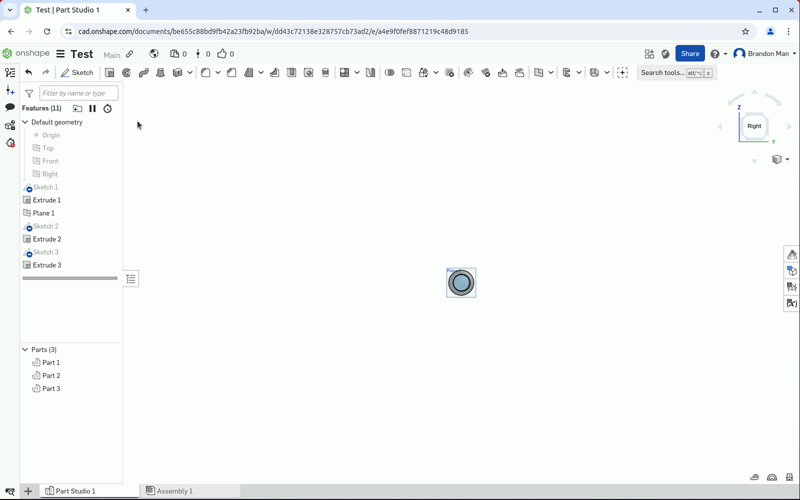
key(shift+h)
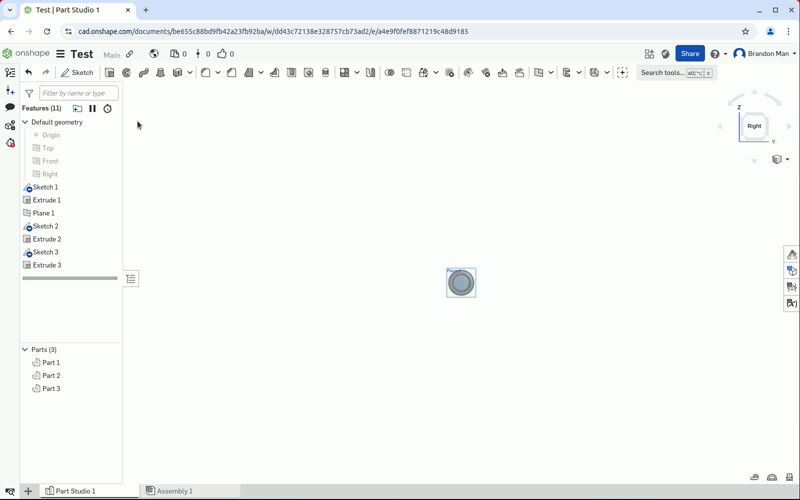
key(shift+h)
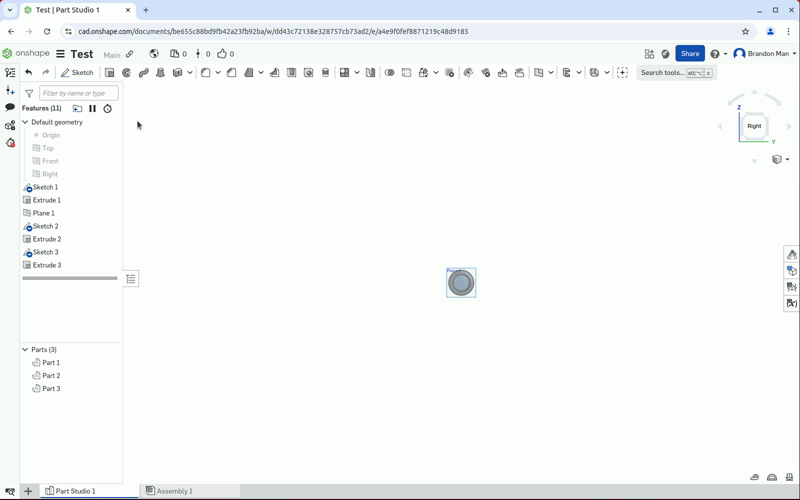
key(shift+7)
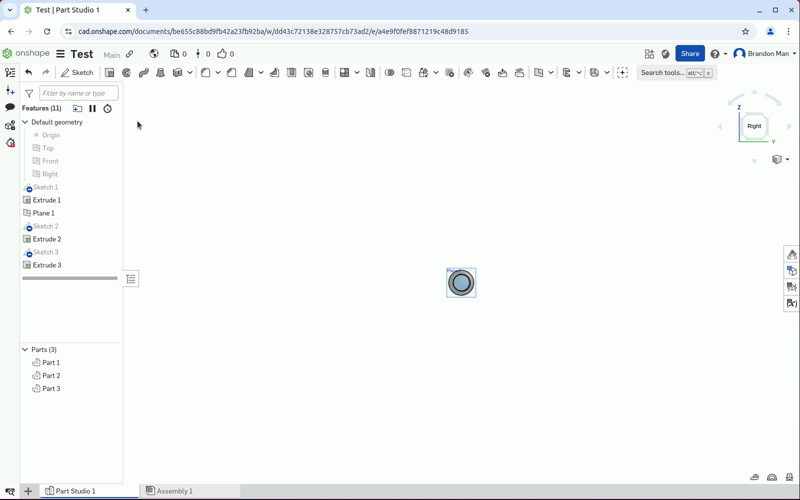
key(right, 2)
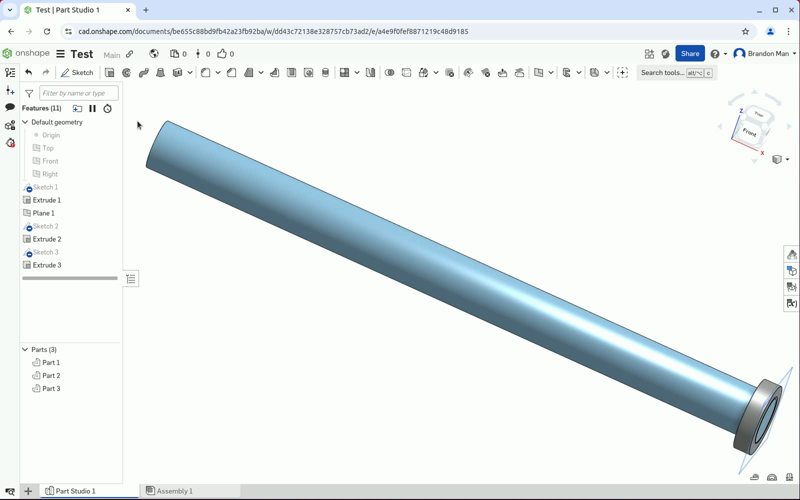
key(down, 2)
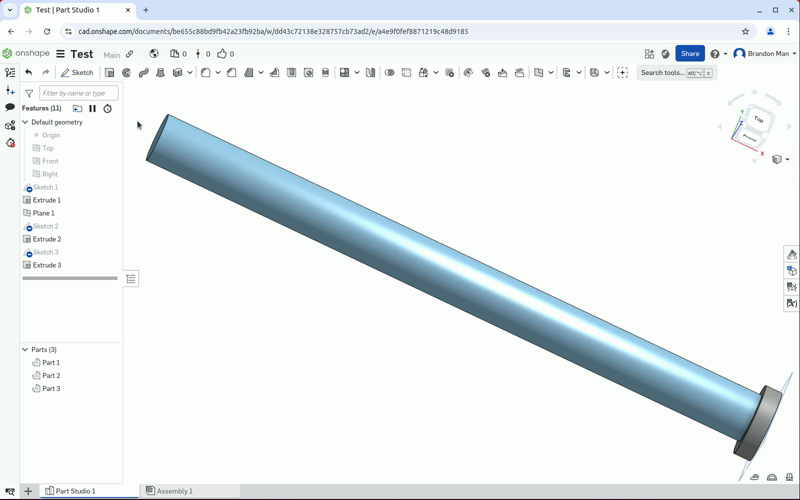
key(up, 2)
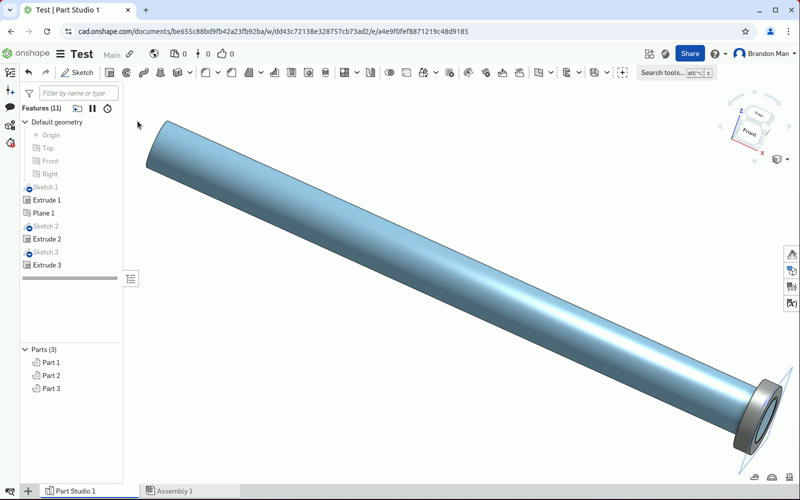
key(left, 2)
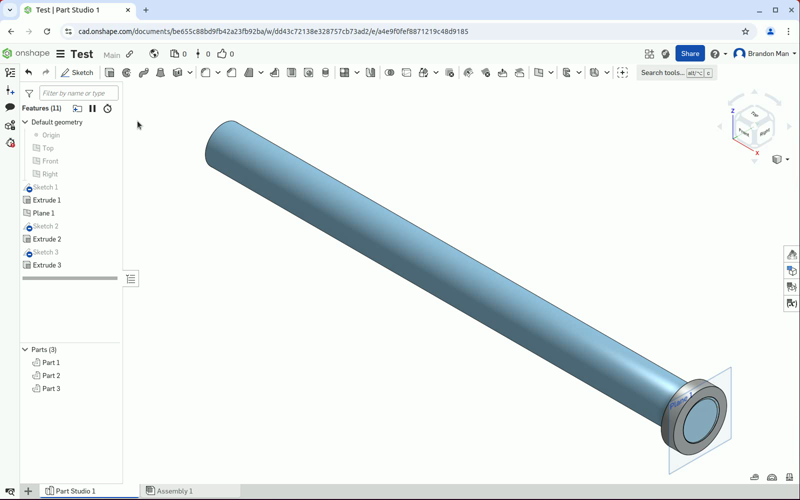
mouse_move(73, 189)
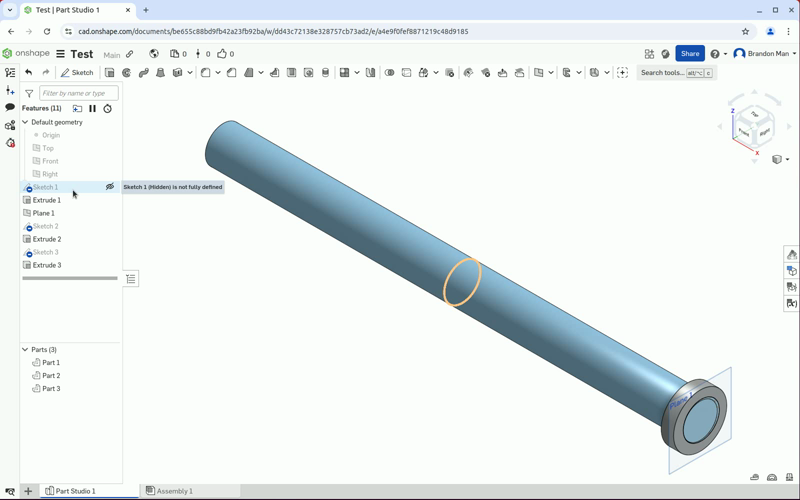
click(73, 189)